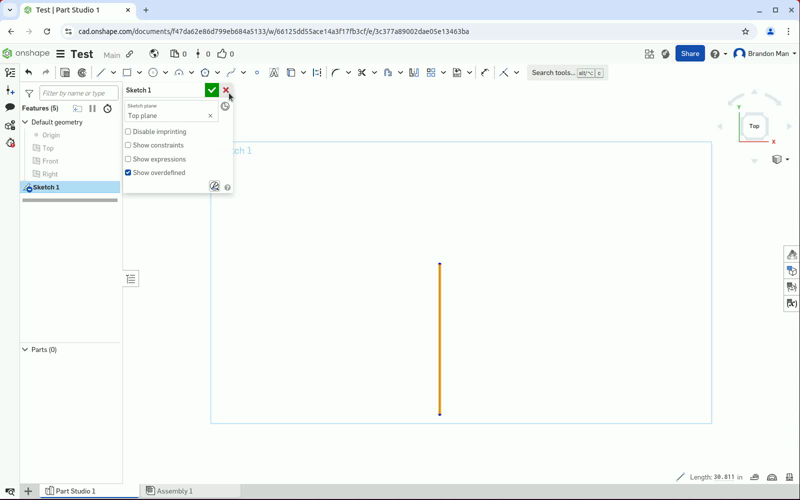
key(shift+h)
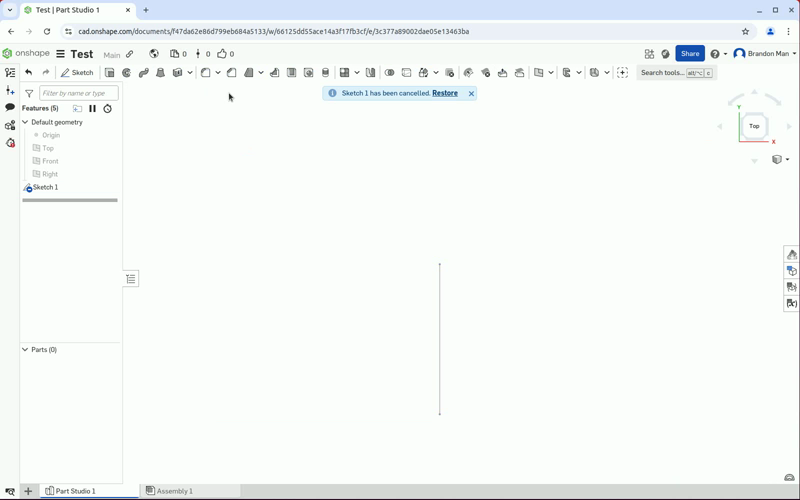
key(shift+s)
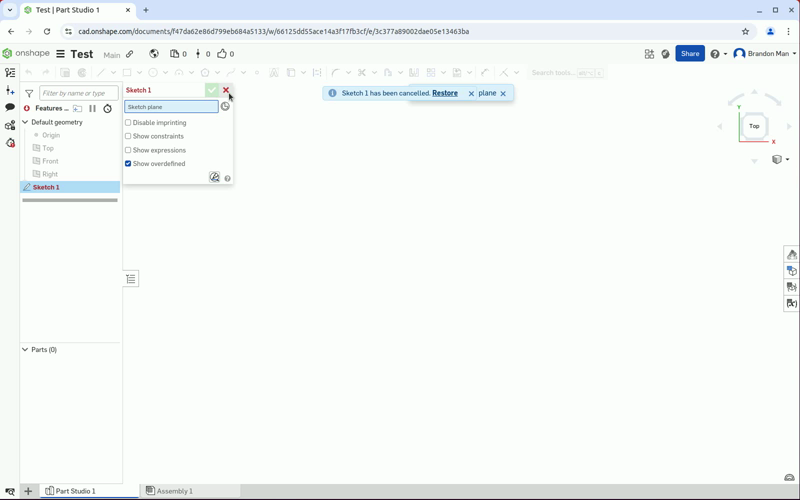
mouse_move(73, 150)
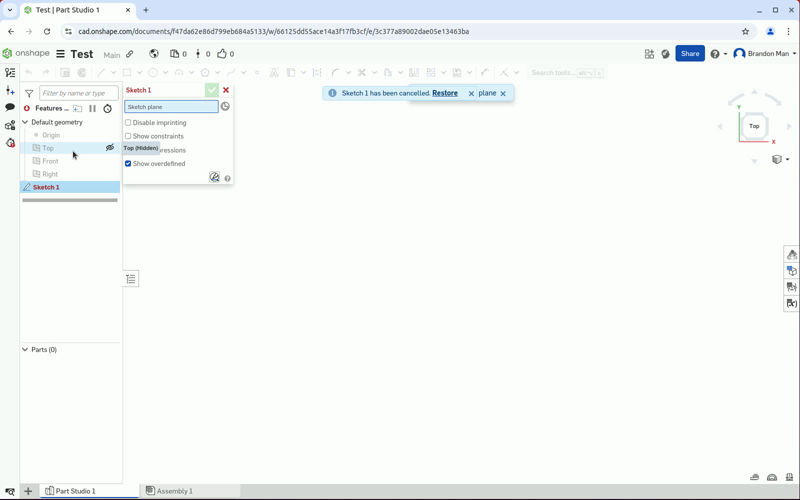
click(73, 150)
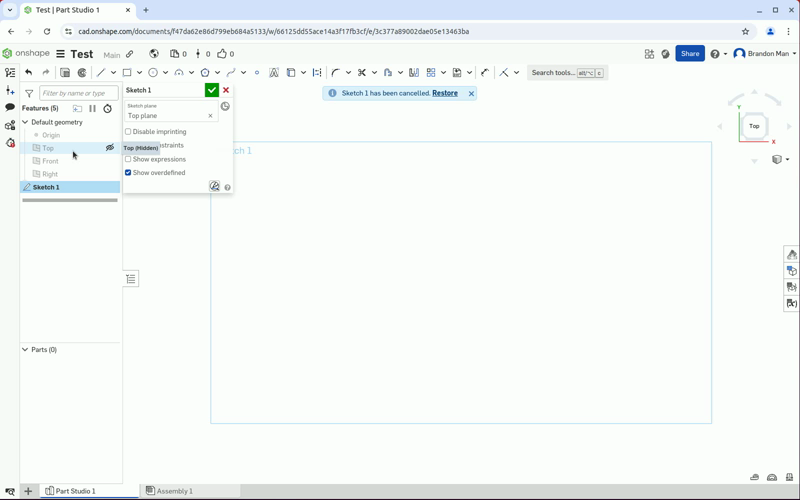
mouse_move(73, 352)
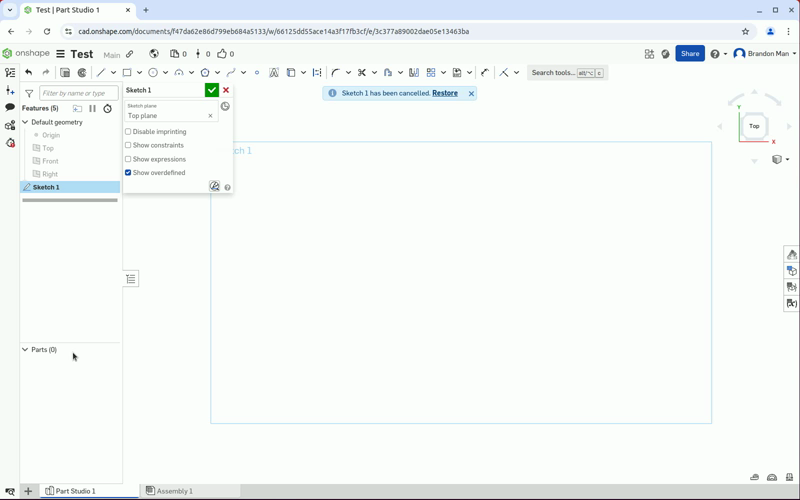
key(y)
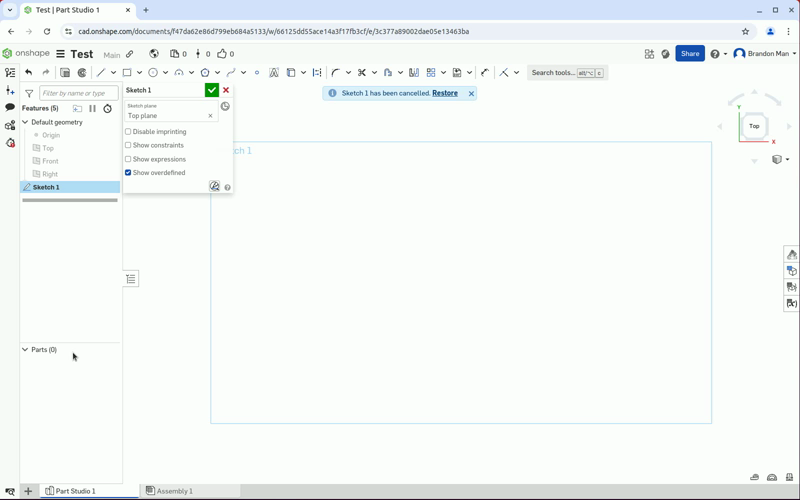
key(l)
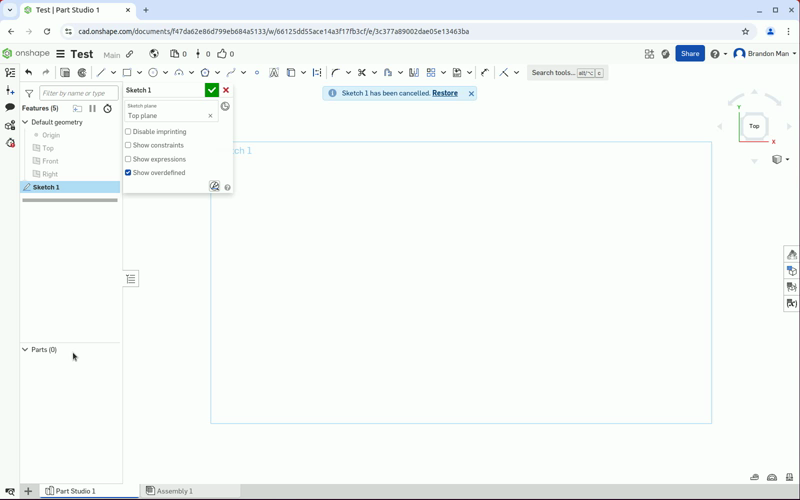
key_down(shift)
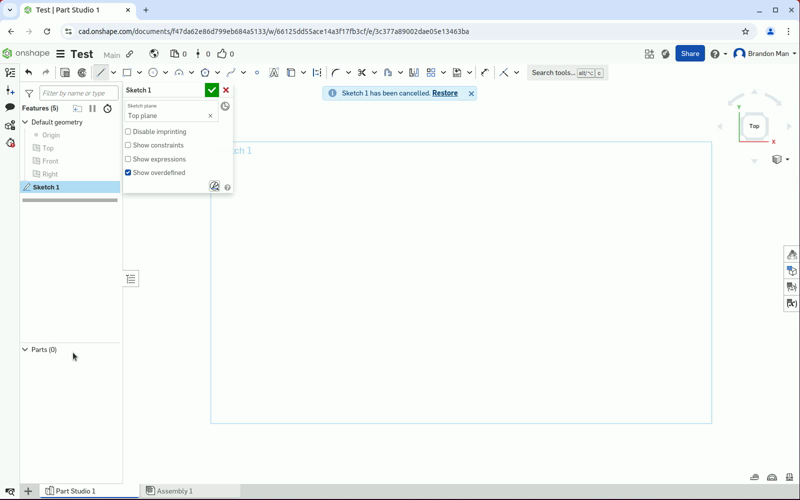
mouse_move(397, 243)
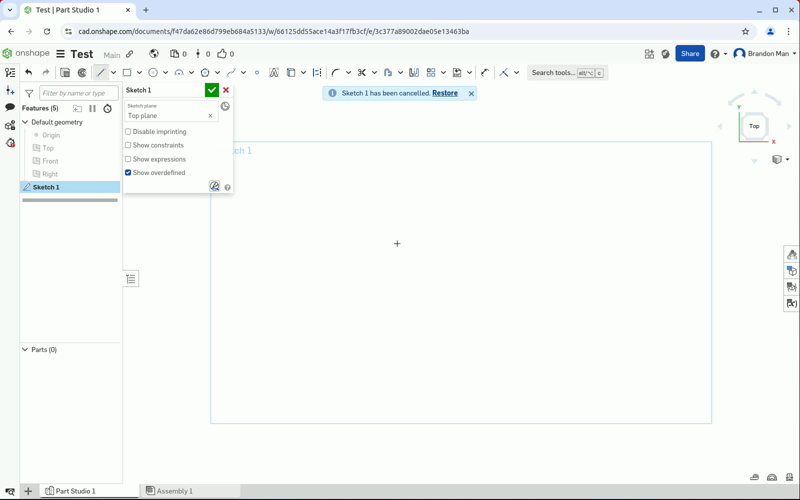
click(397, 243)
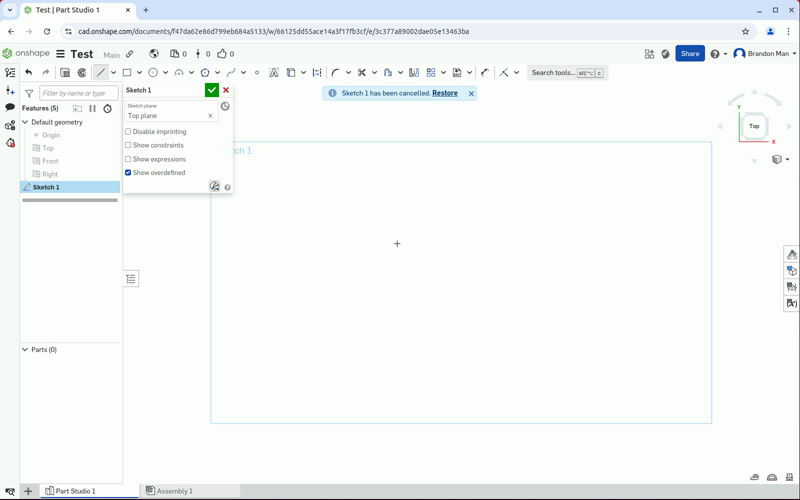
key_up(shift)
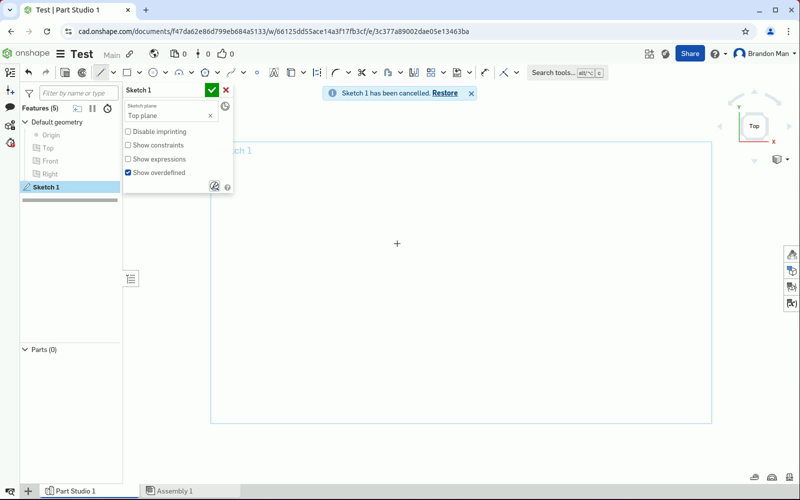
key_down(shift)
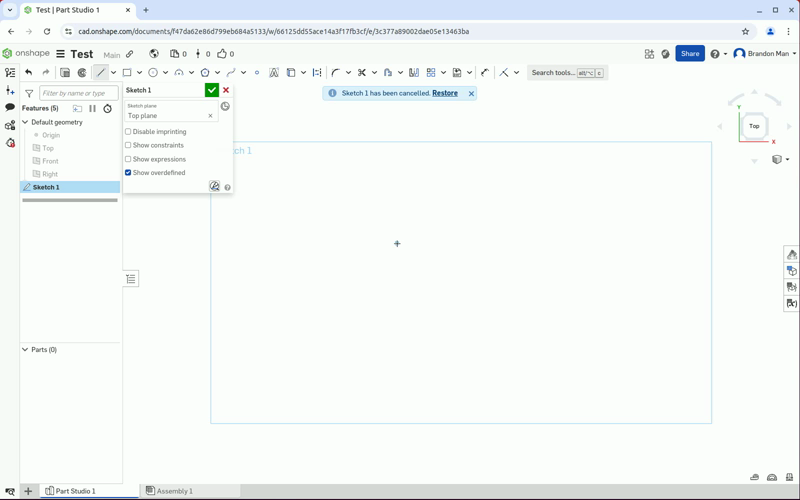
mouse_move(523, 243)
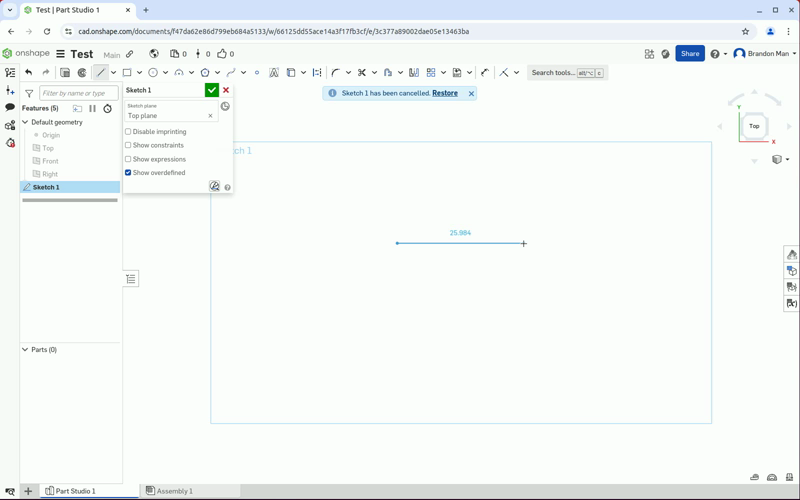
click(523, 243)
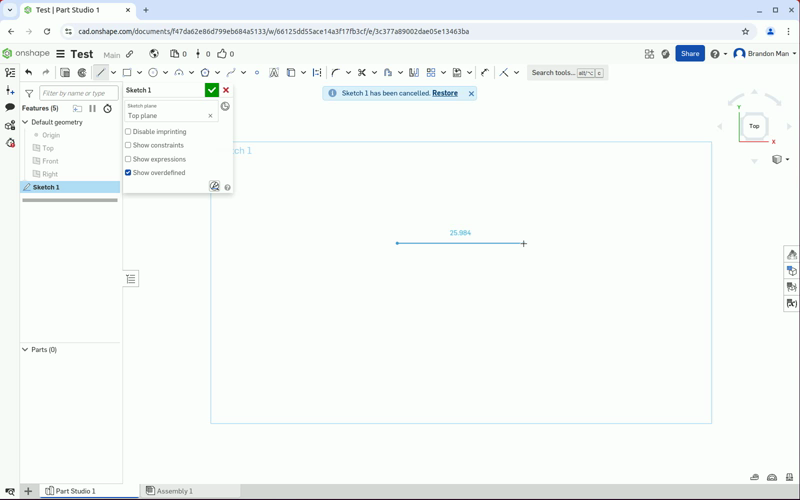
key_up(shift)
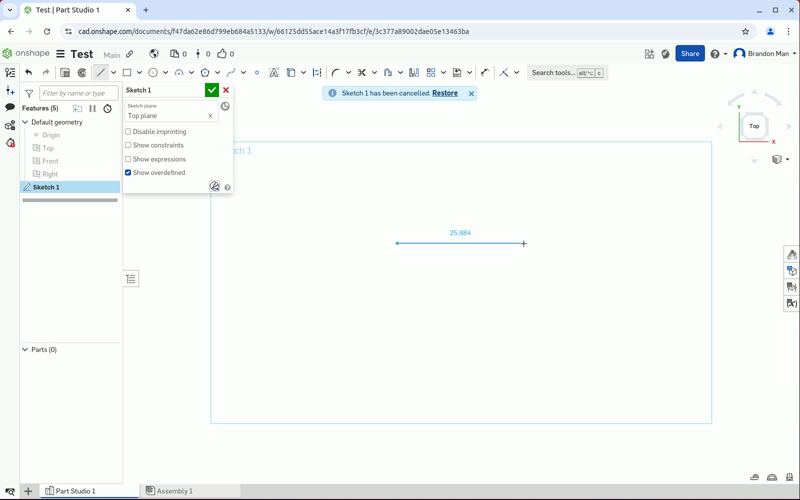
key_down(shift)
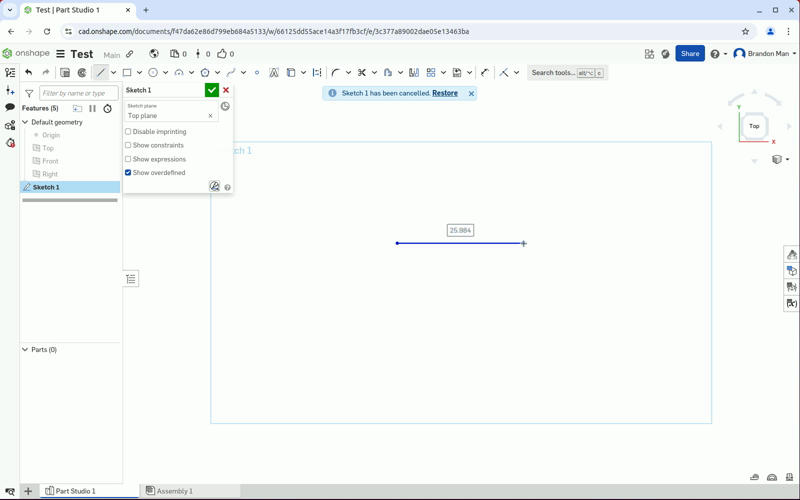
mouse_move(553, 243)
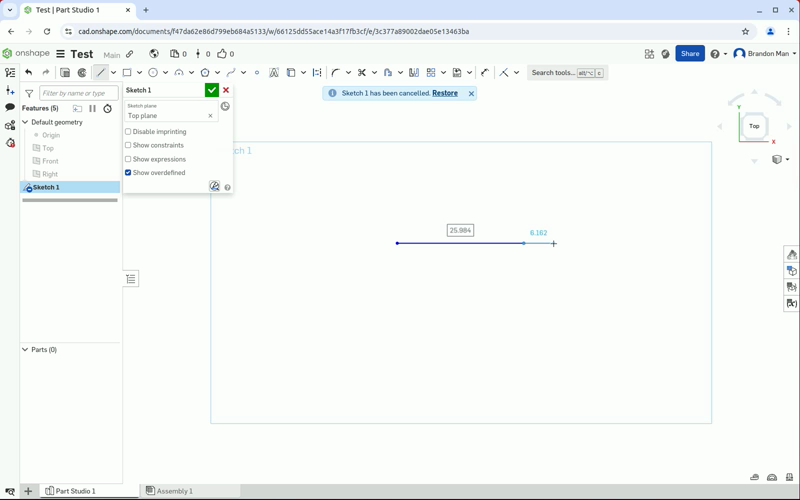
mouse_move(523, 240)
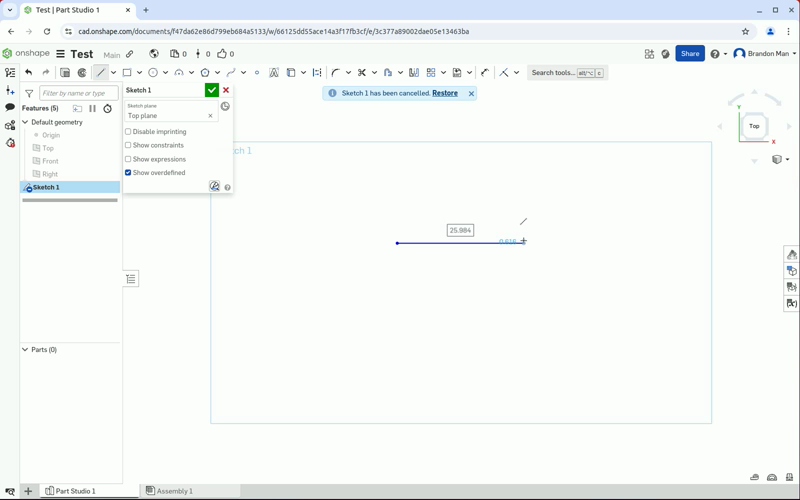
scroll(6)
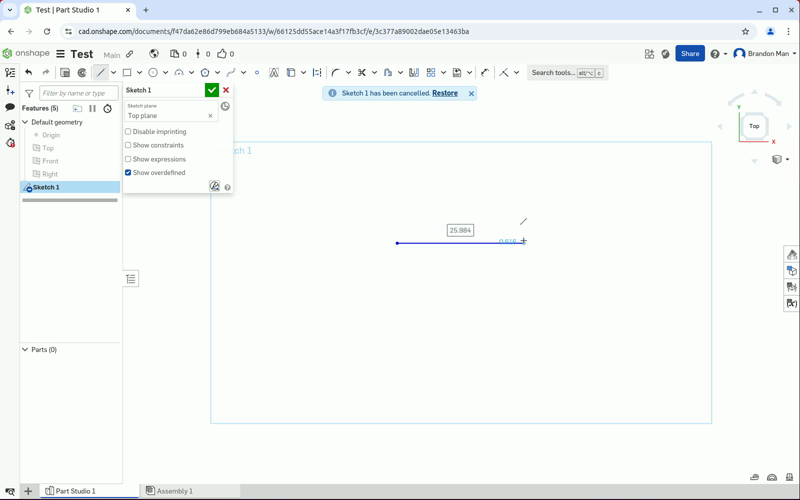
scroll(6)
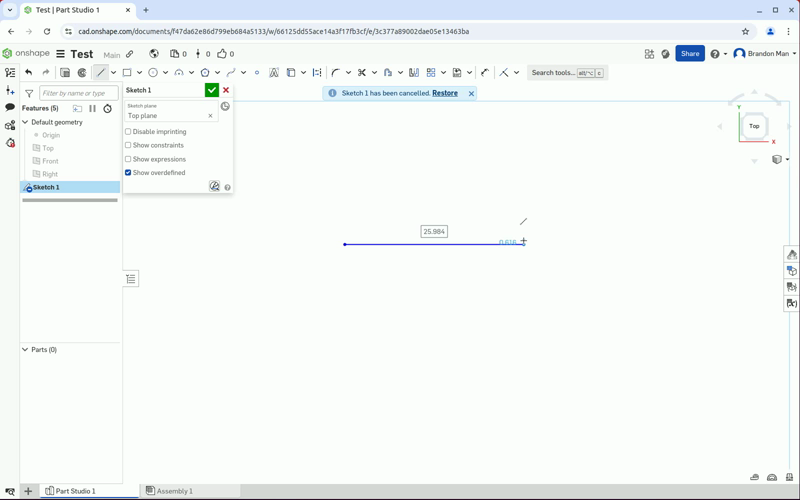
scroll(6)
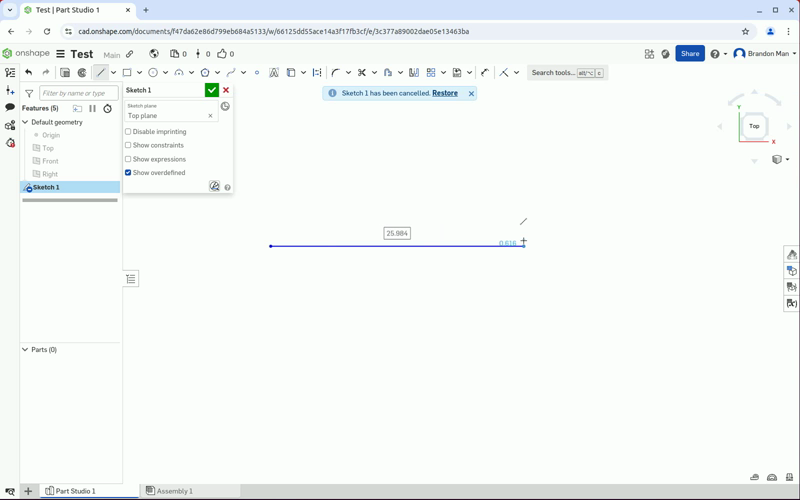
scroll(6)
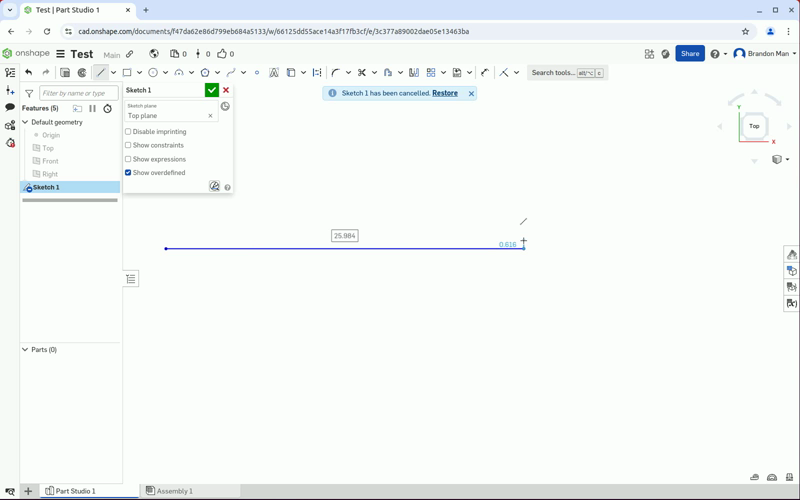
scroll(6)
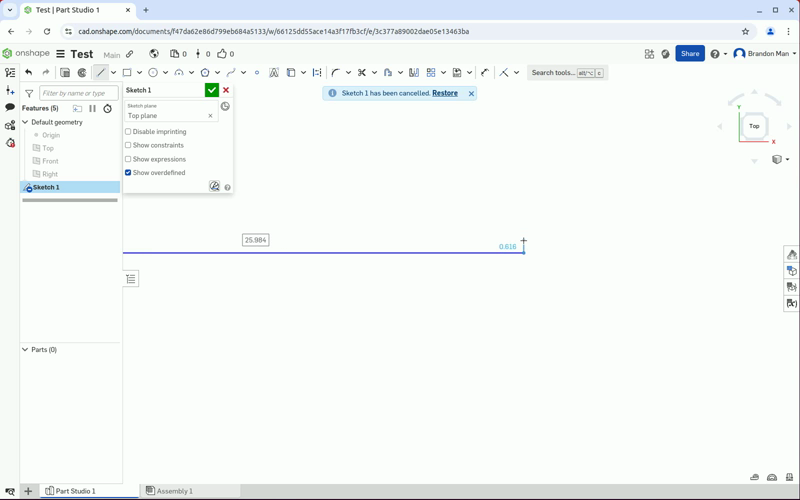
scroll(6)
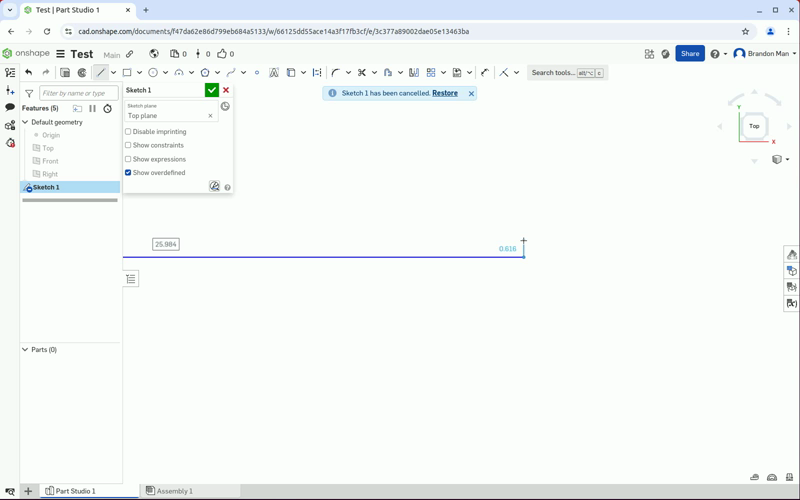
scroll(6)
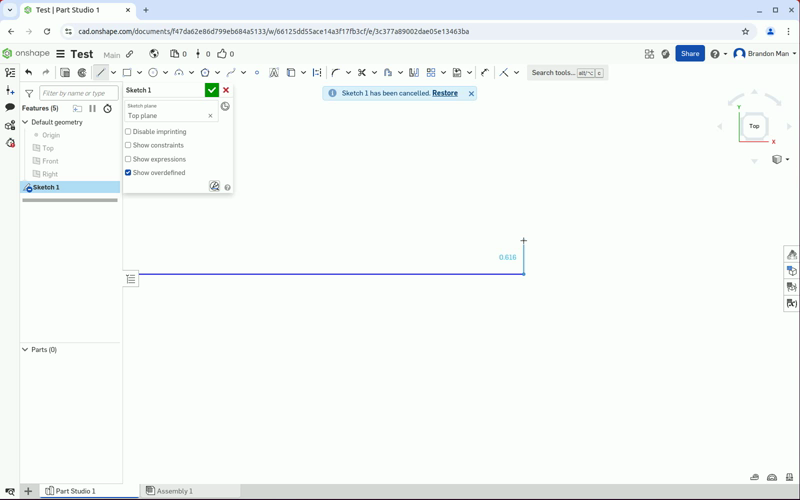
click(523, 240)
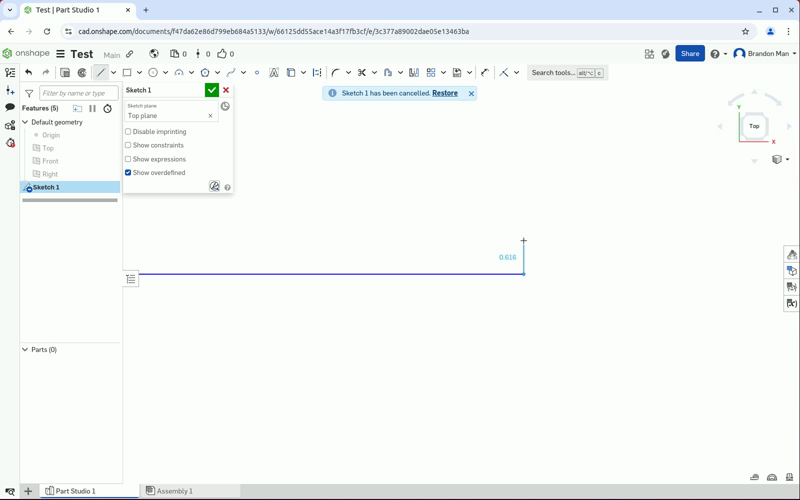
scroll(-6)
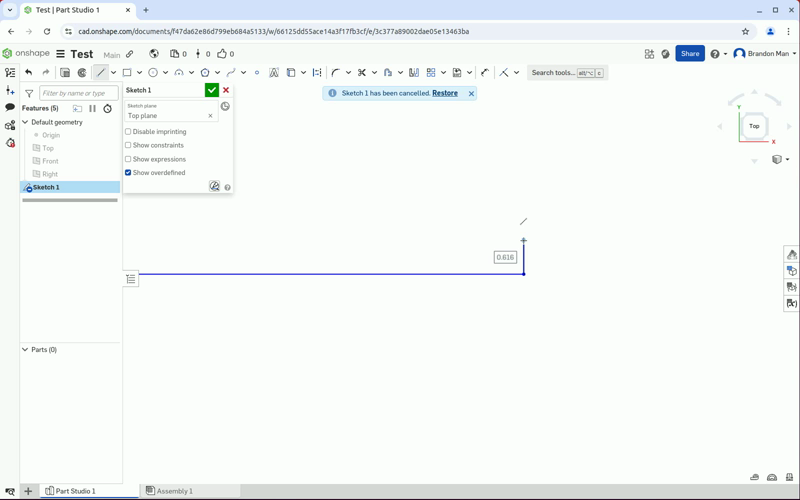
scroll(-6)
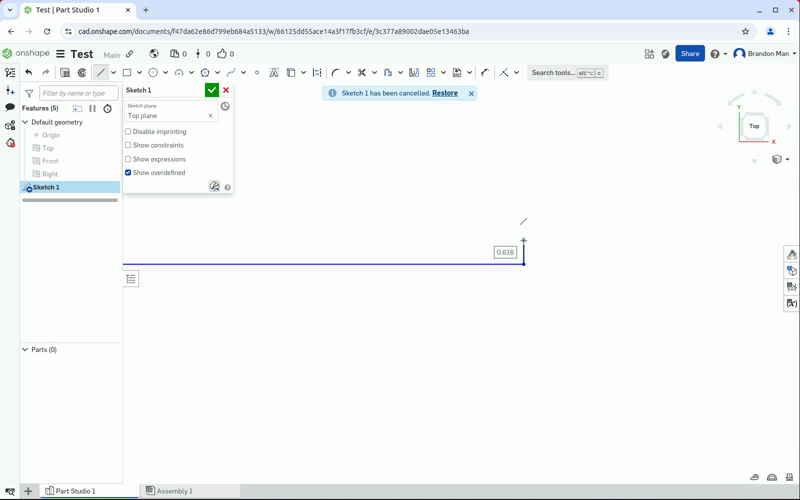
scroll(-6)
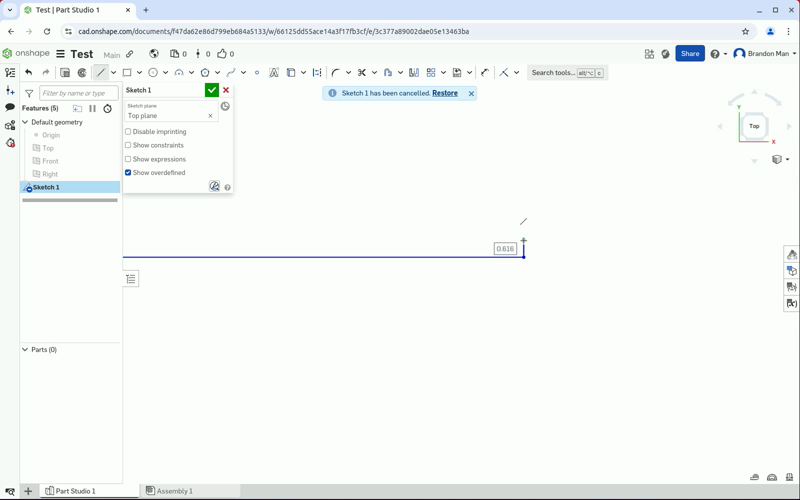
scroll(-6)
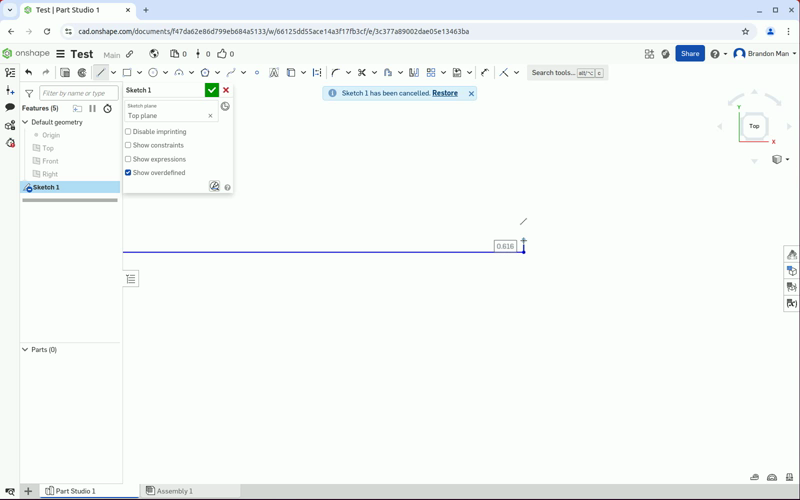
scroll(-6)
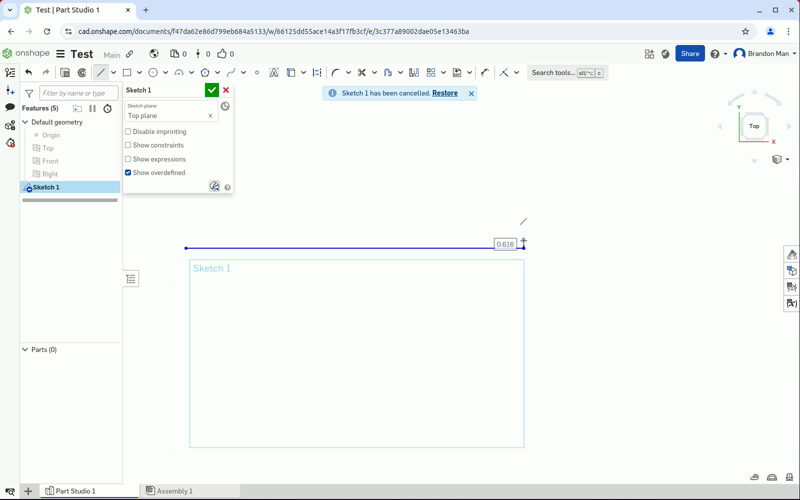
scroll(-6)
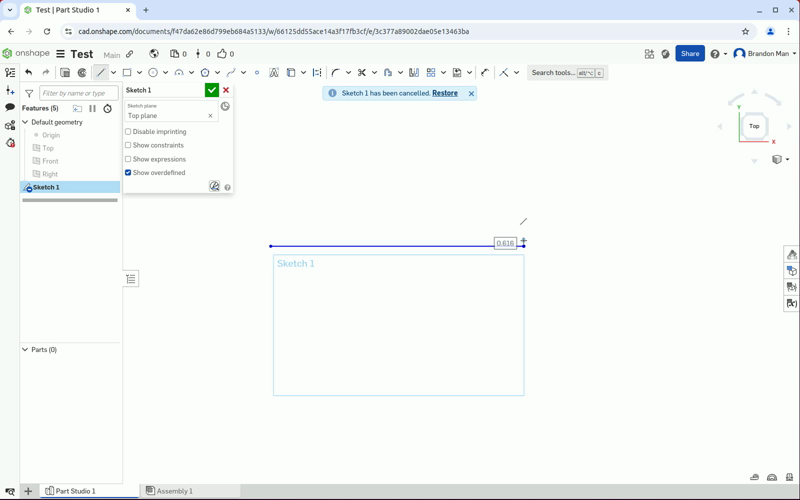
scroll(-6)
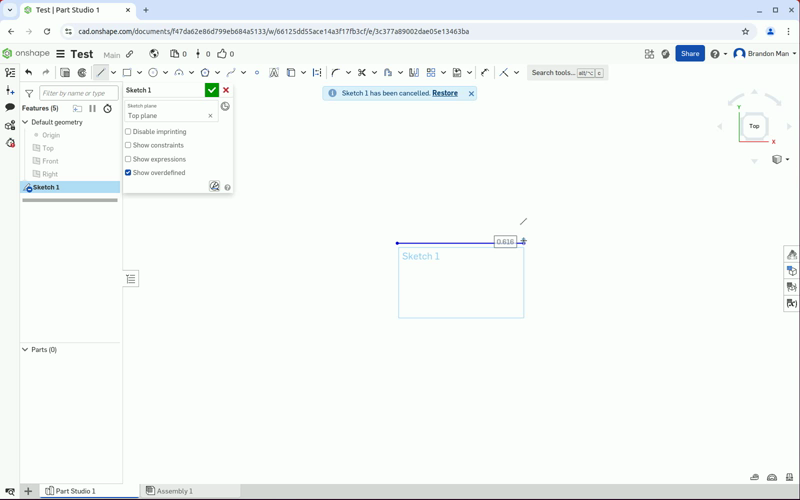
key_up(shift)
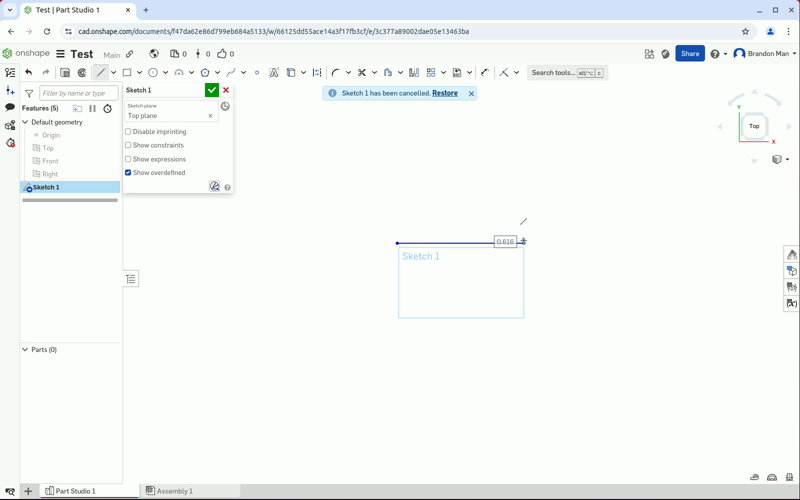
key_down(shift)
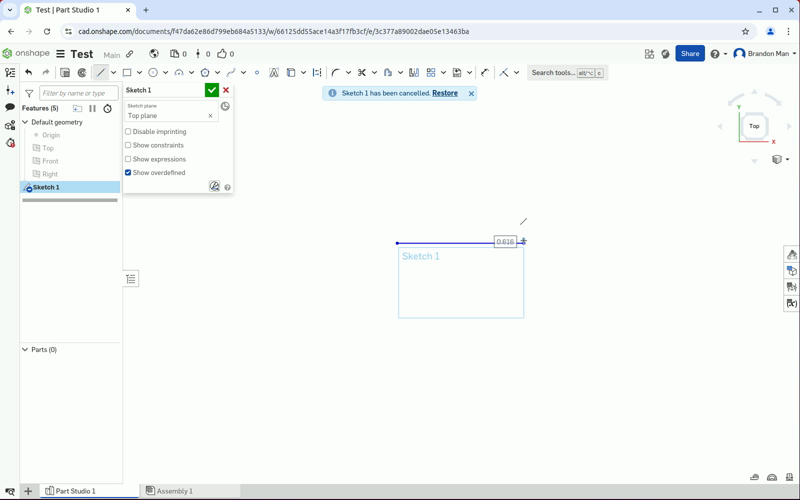
mouse_move(397, 240)
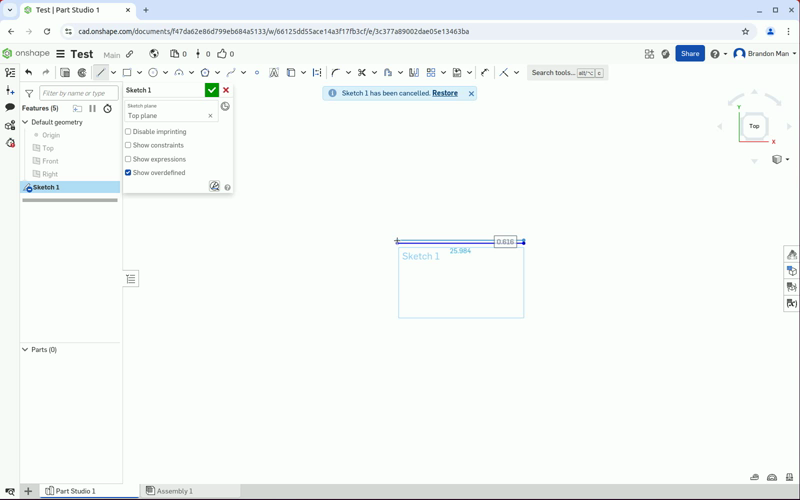
scroll(6)
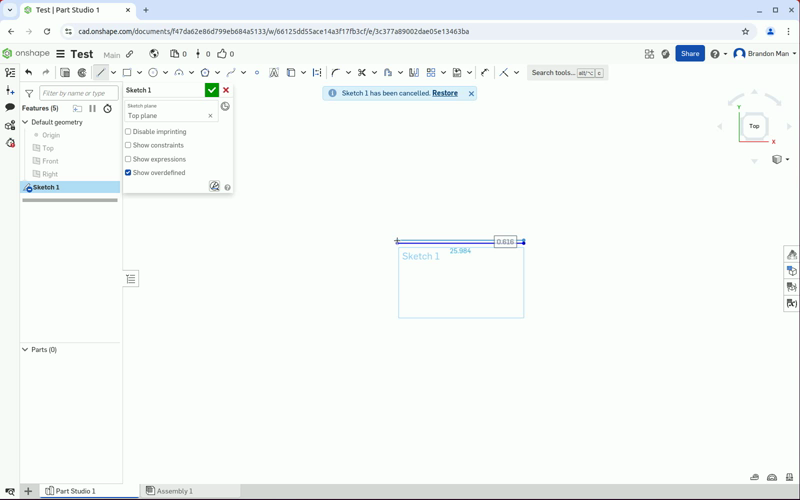
scroll(6)
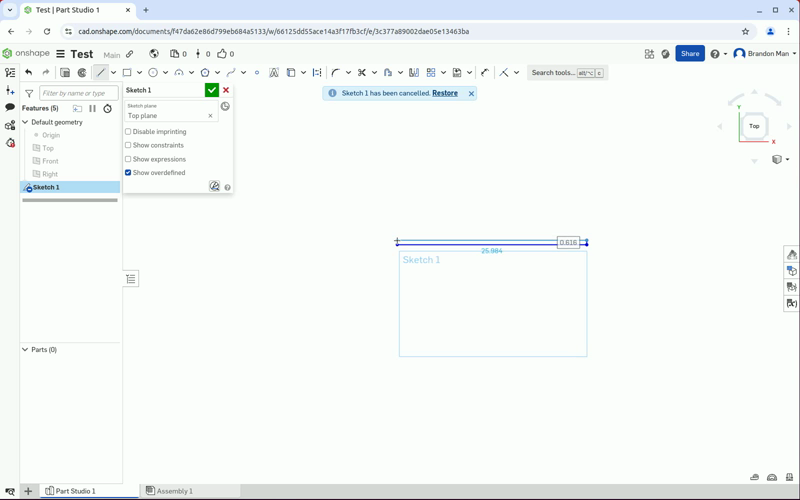
scroll(6)
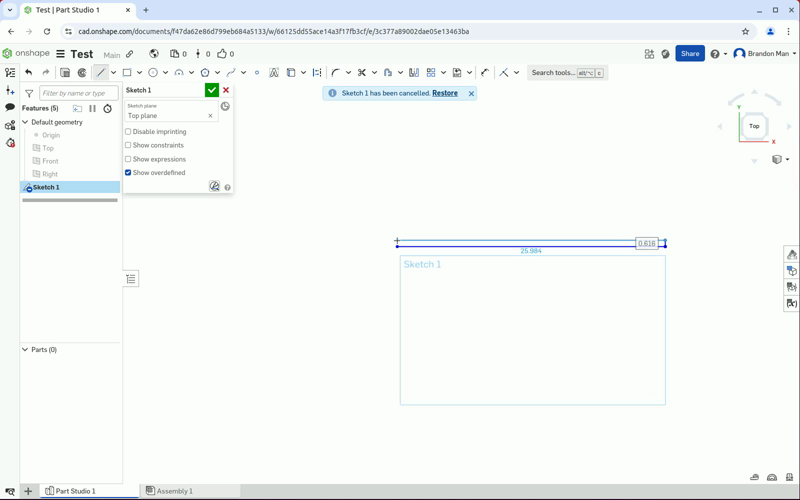
scroll(6)
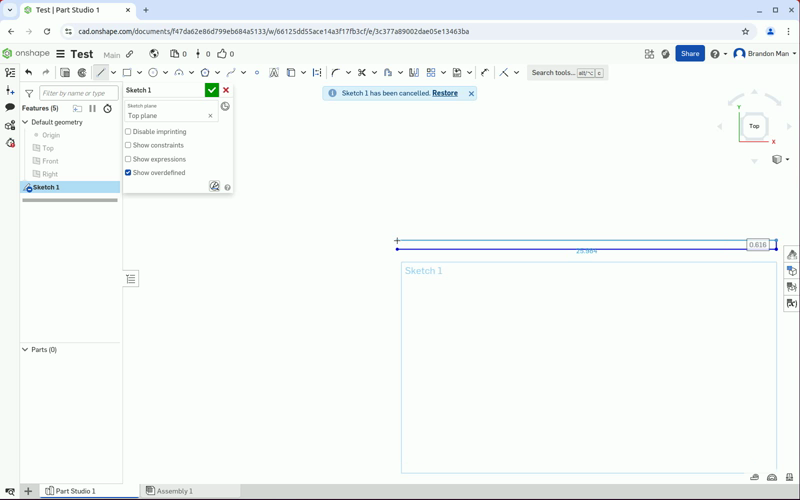
scroll(6)
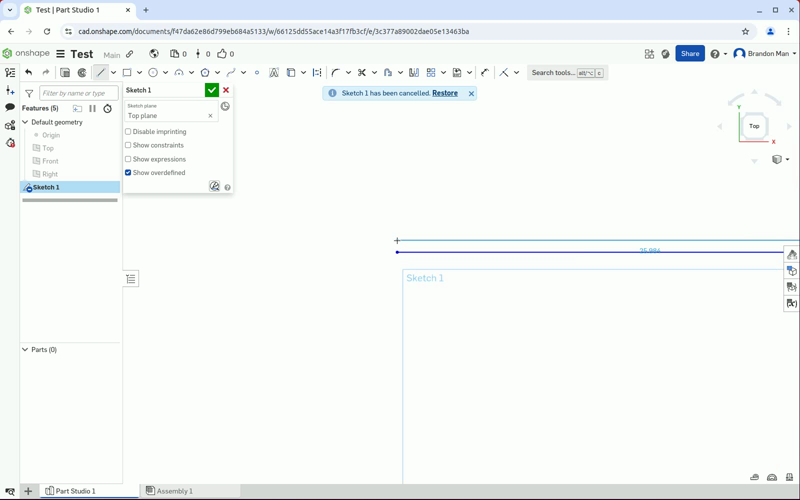
scroll(6)
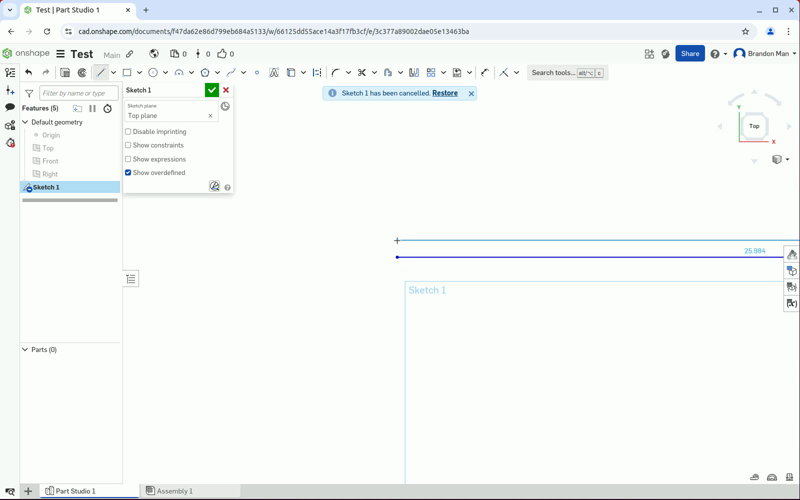
scroll(6)
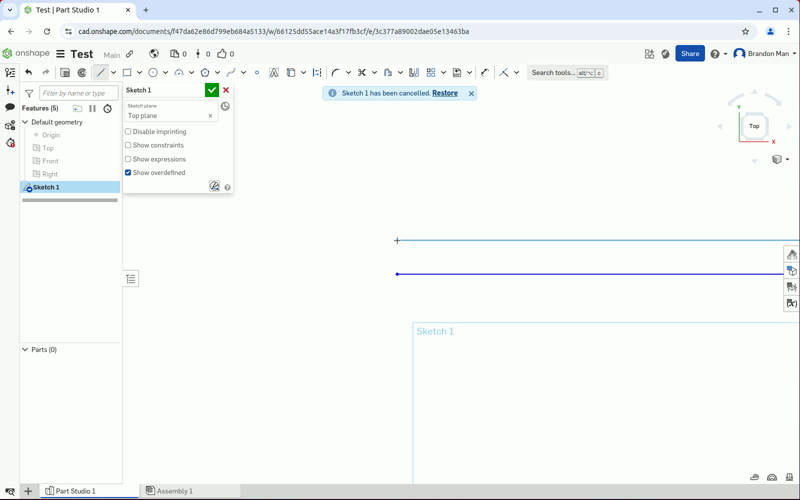
click(397, 240)
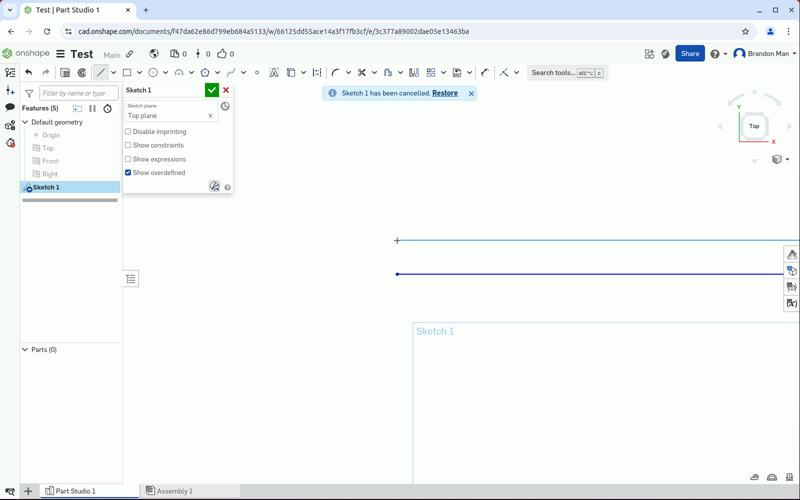
scroll(-6)
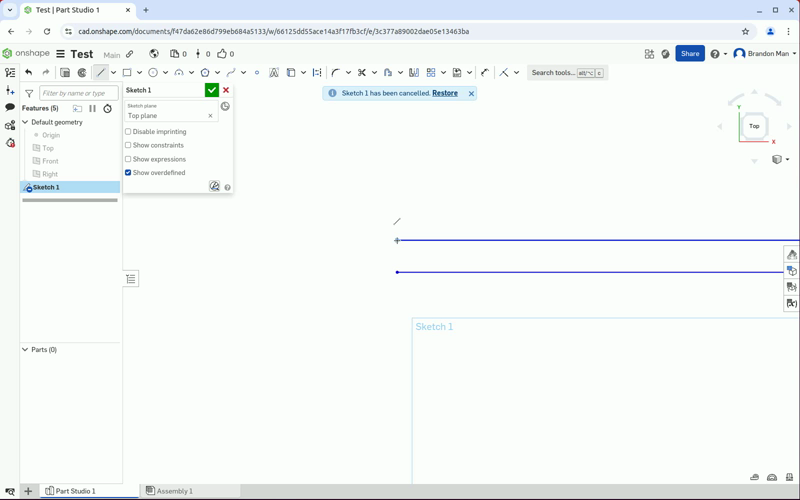
scroll(-6)
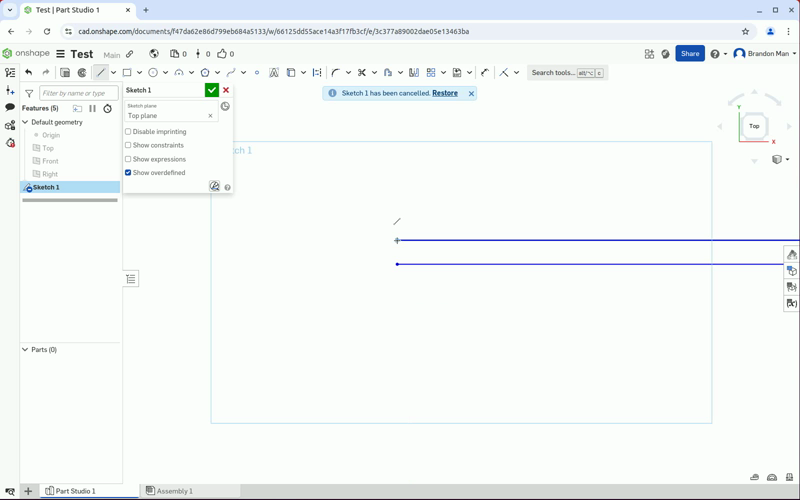
scroll(-6)
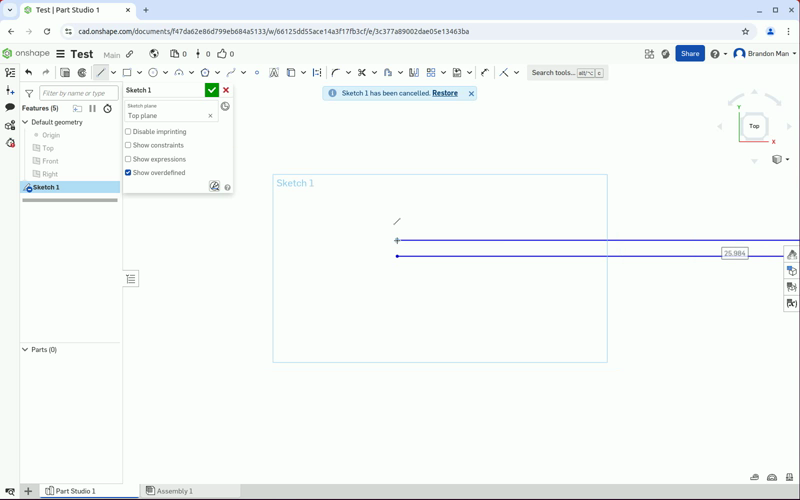
scroll(-6)
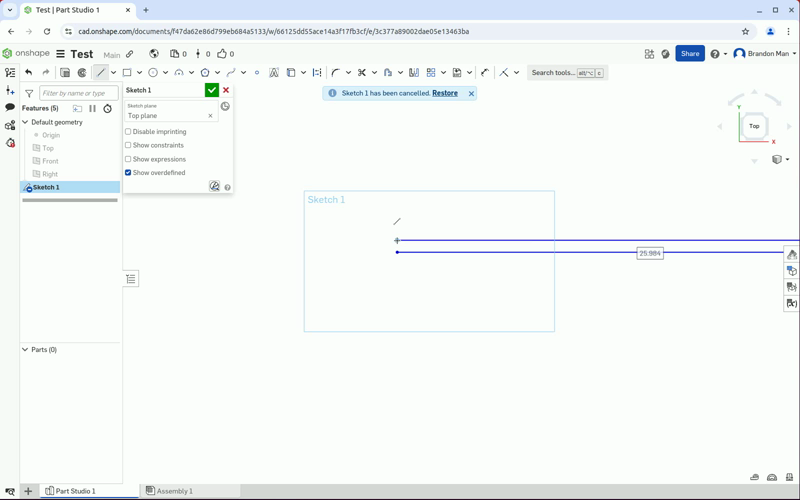
scroll(-6)
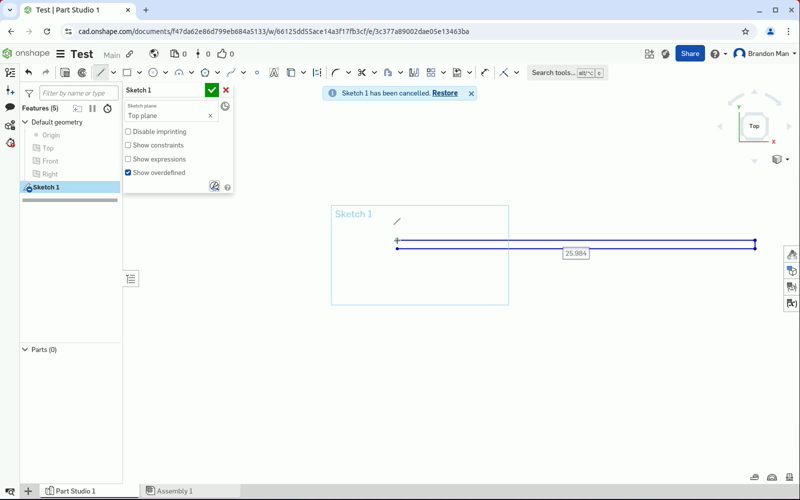
scroll(-6)
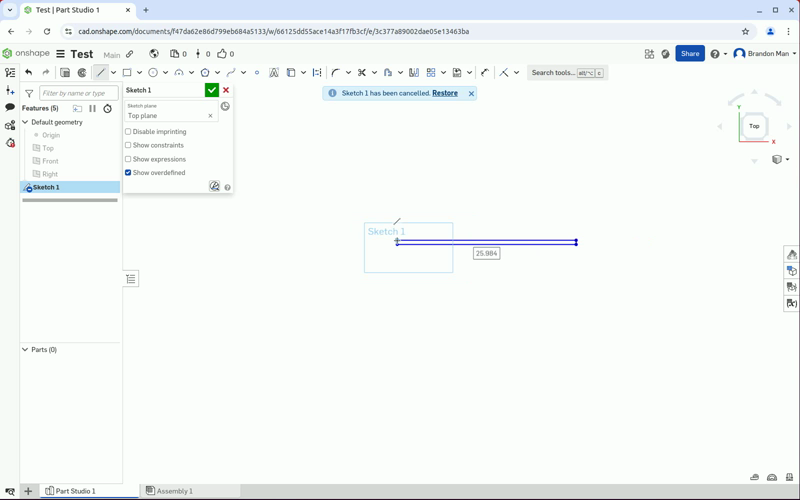
scroll(-6)
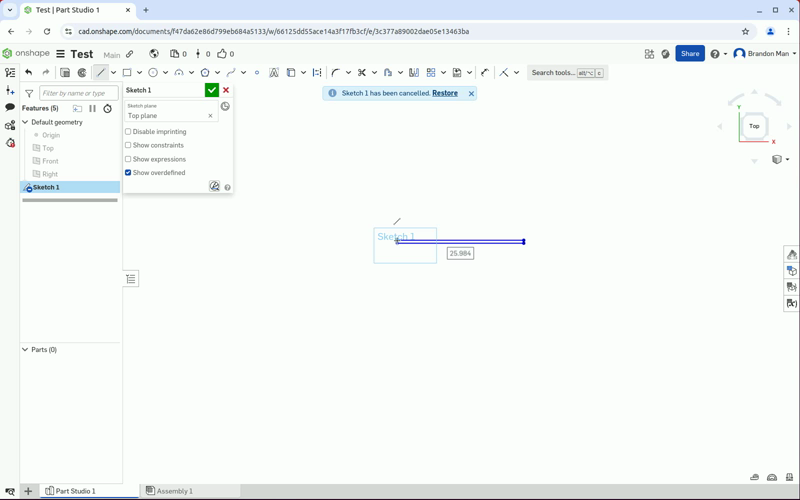
key_up(shift)
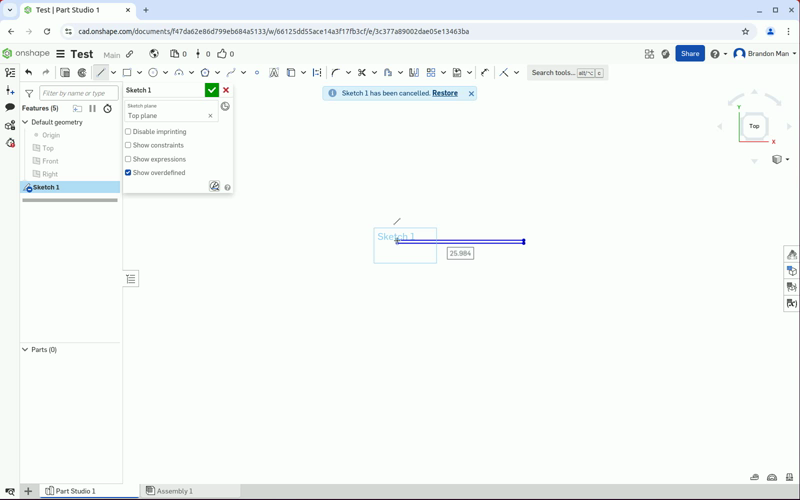
mouse_move(427, 240)
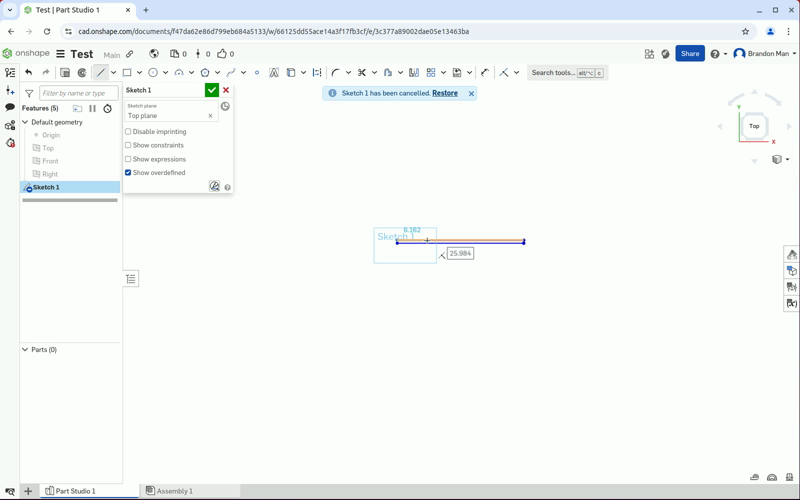
key_down(shift)
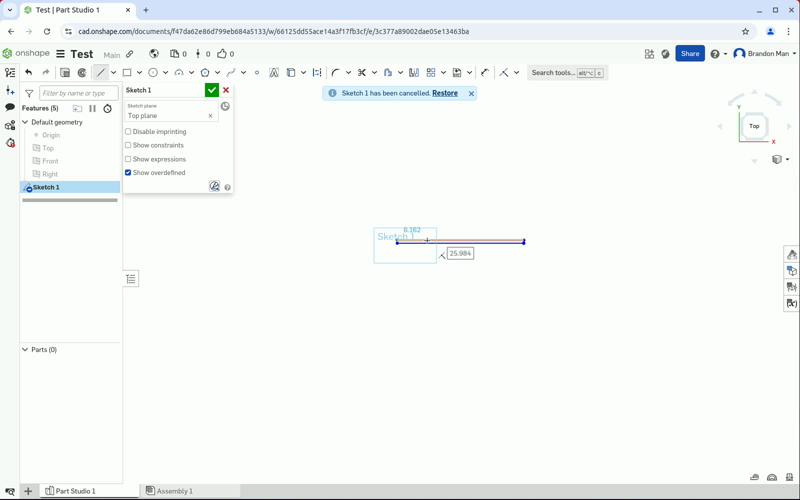
mouse_move(397, 243)
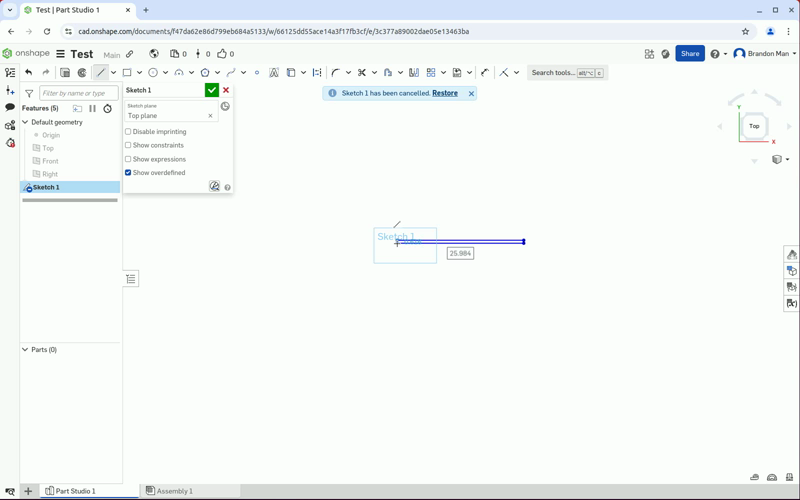
scroll(6)
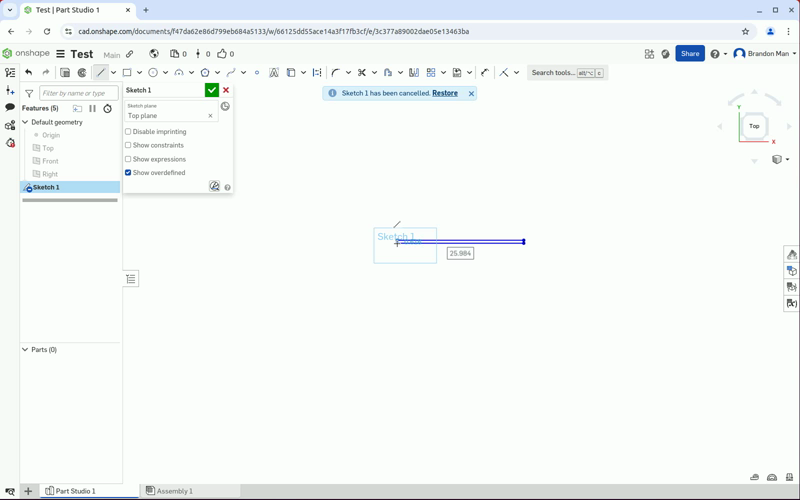
scroll(6)
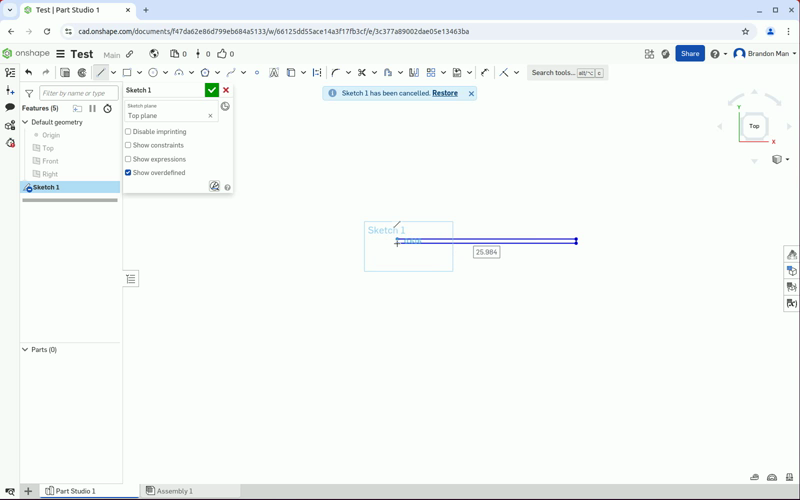
scroll(6)
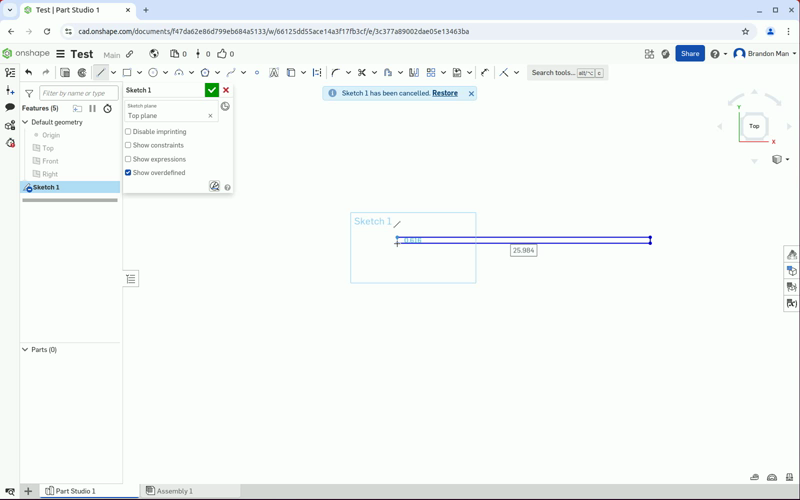
scroll(6)
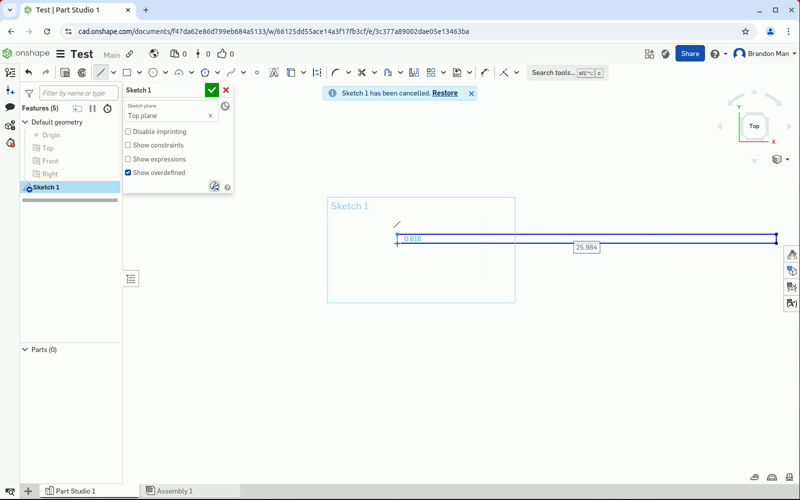
scroll(6)
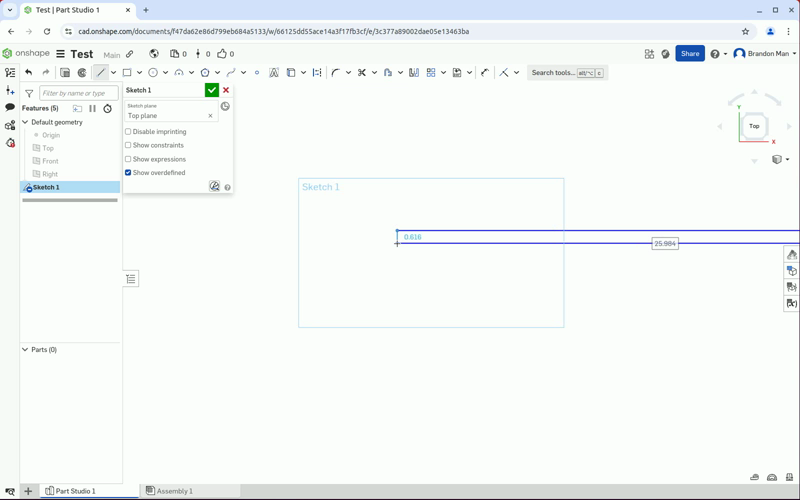
scroll(6)
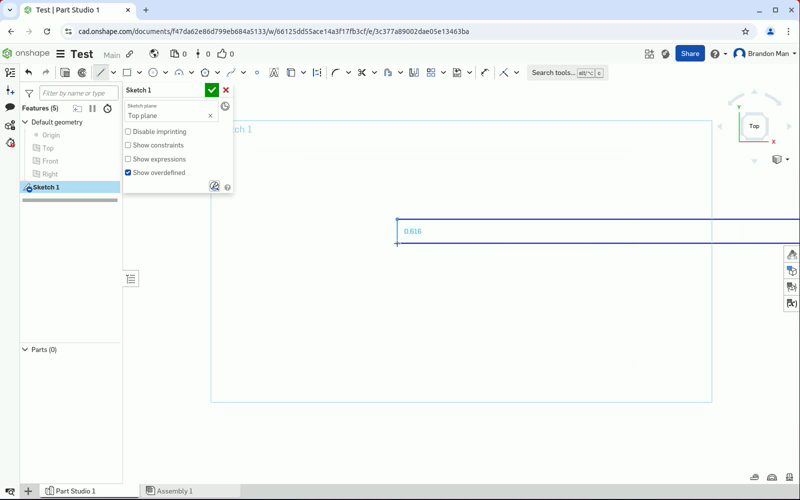
scroll(6)
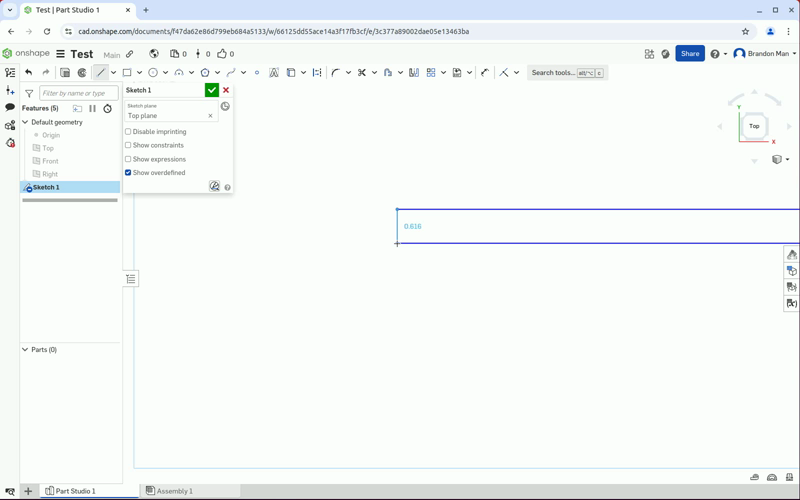
key_up(shift)
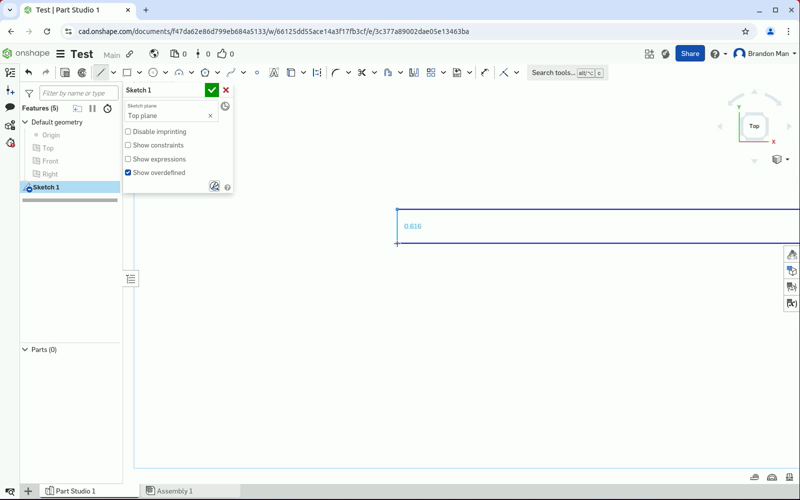
click(397, 243)
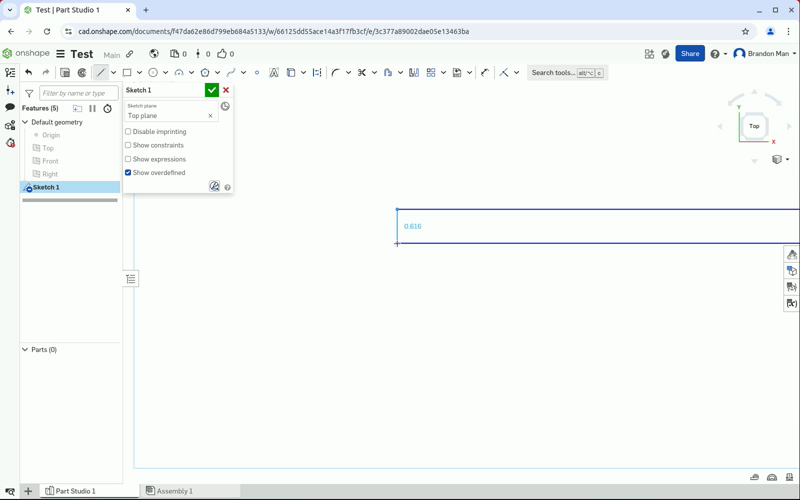
scroll(-6)
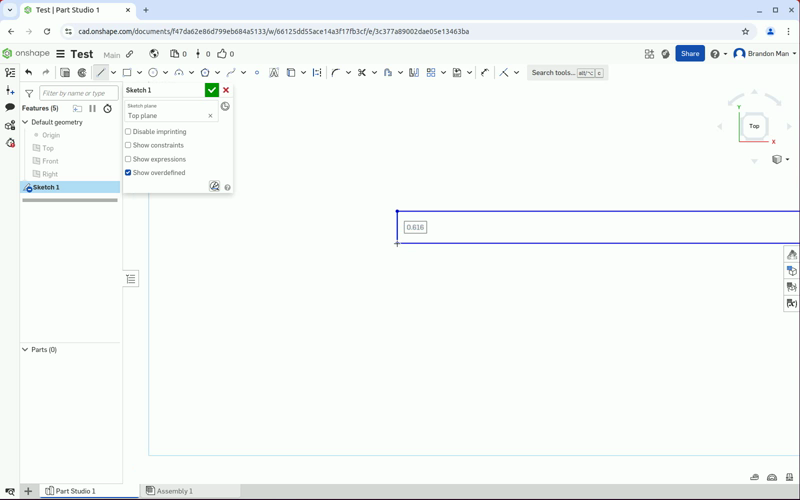
scroll(-6)
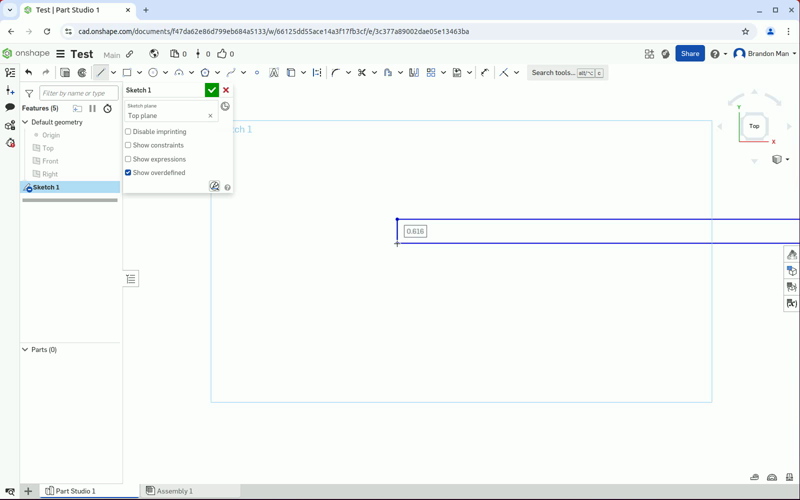
scroll(-6)
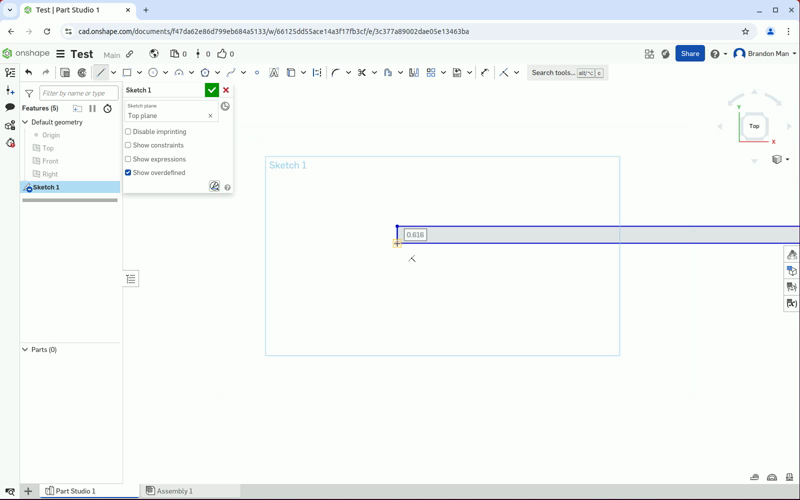
scroll(-6)
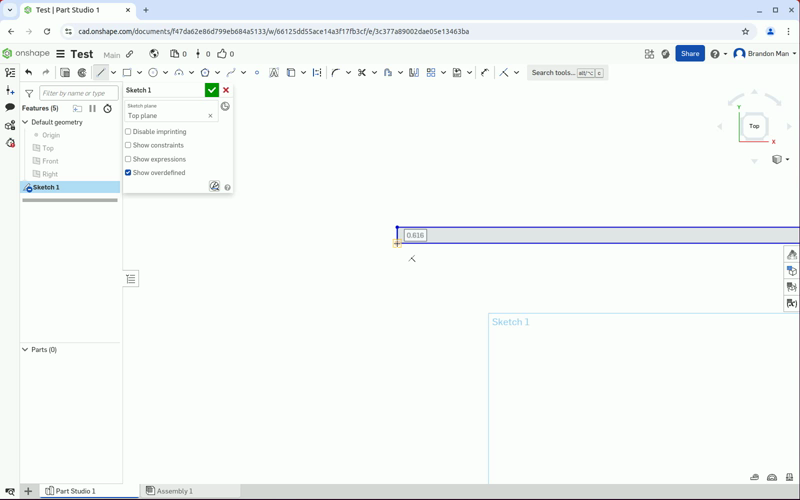
scroll(-6)
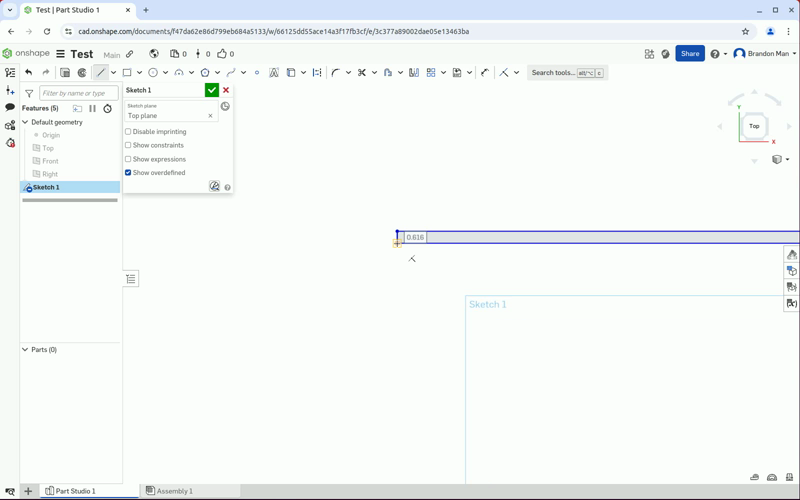
scroll(-6)
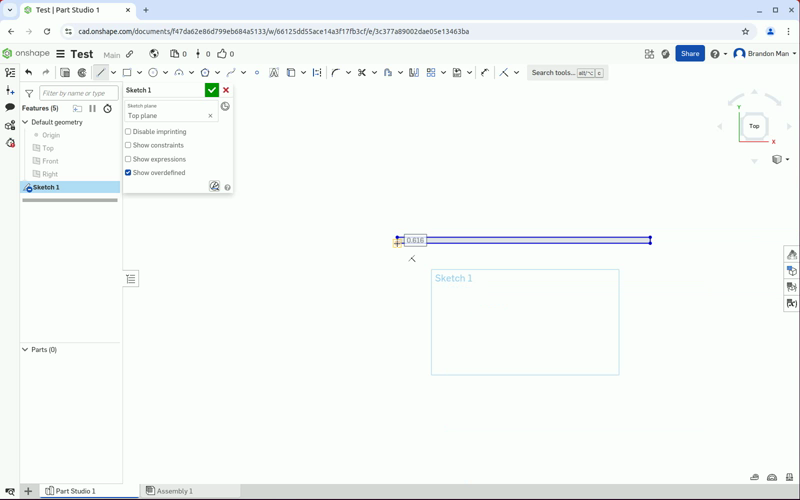
scroll(-6)
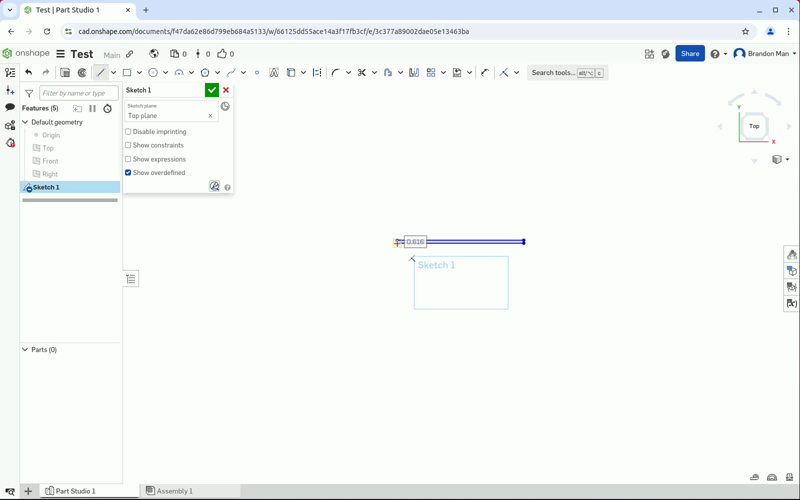
key(esc)
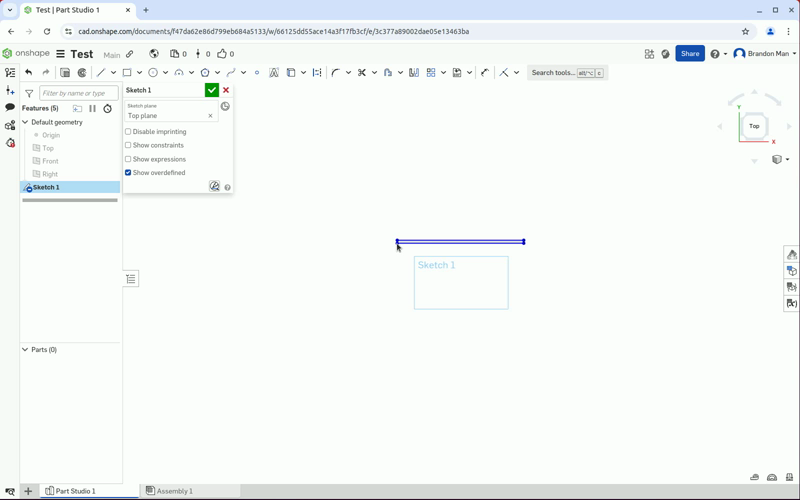
mouse_move(492, 242)
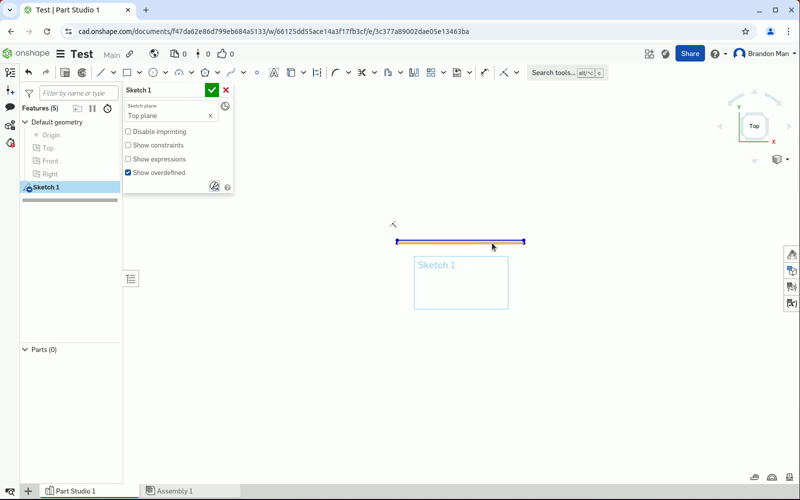
scroll(6)
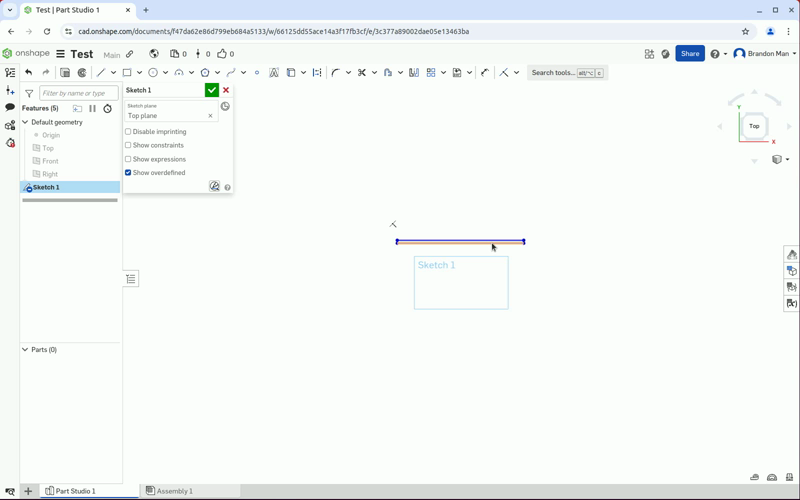
scroll(6)
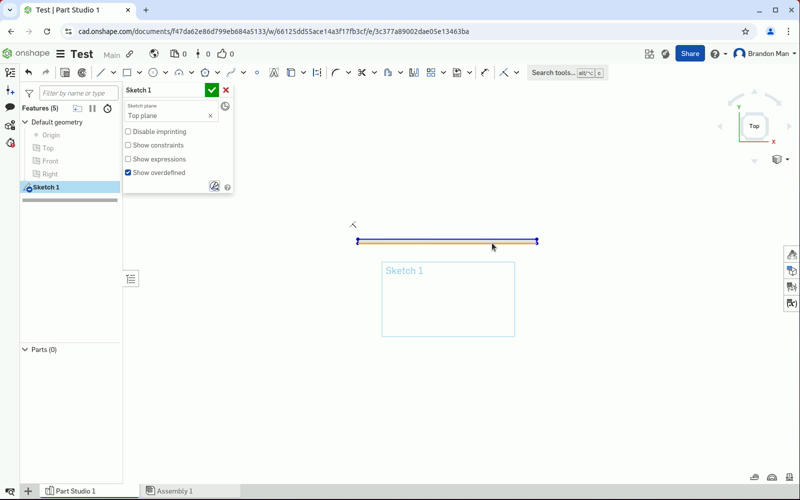
scroll(6)
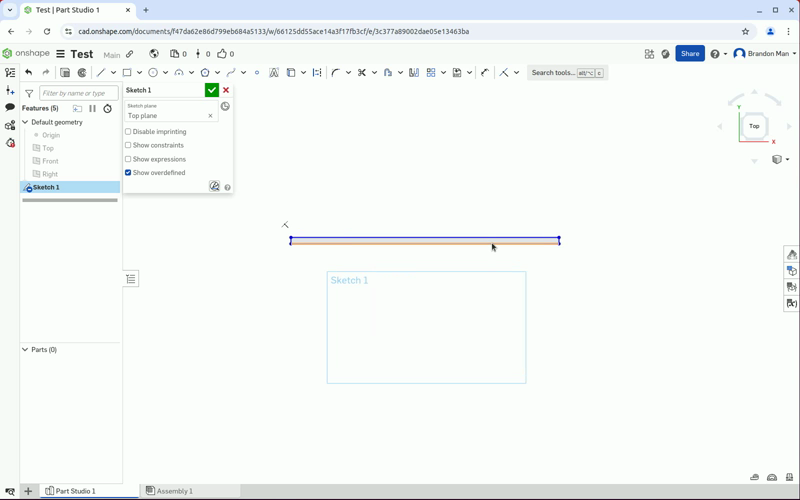
scroll(6)
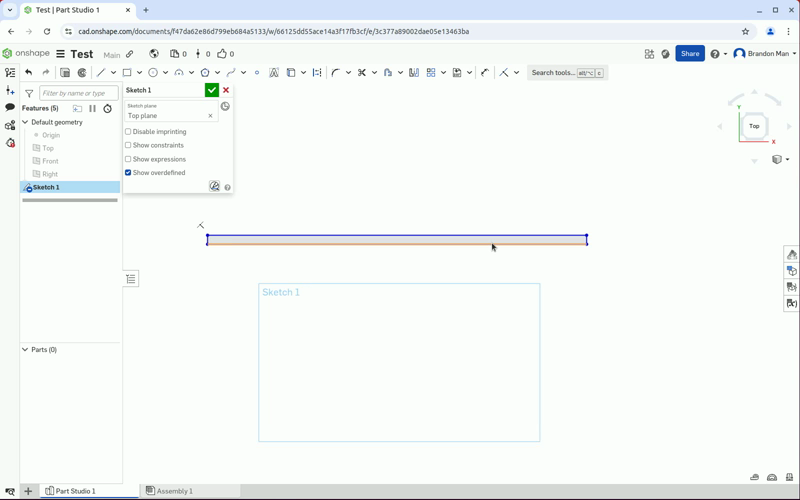
scroll(6)
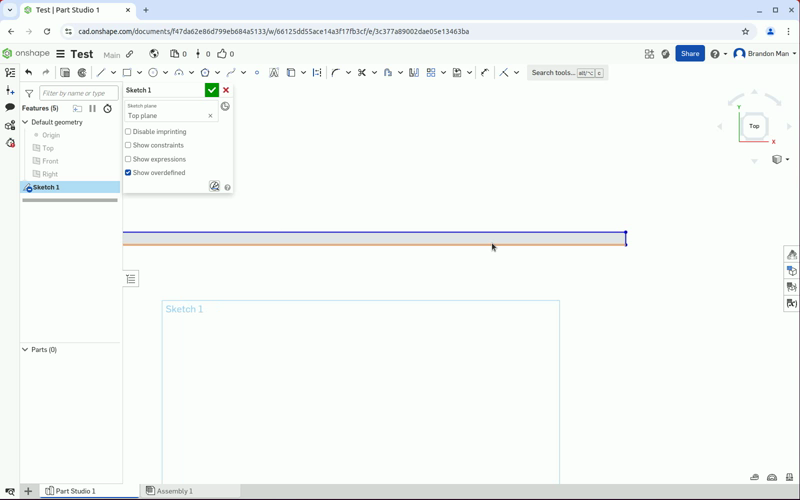
scroll(6)
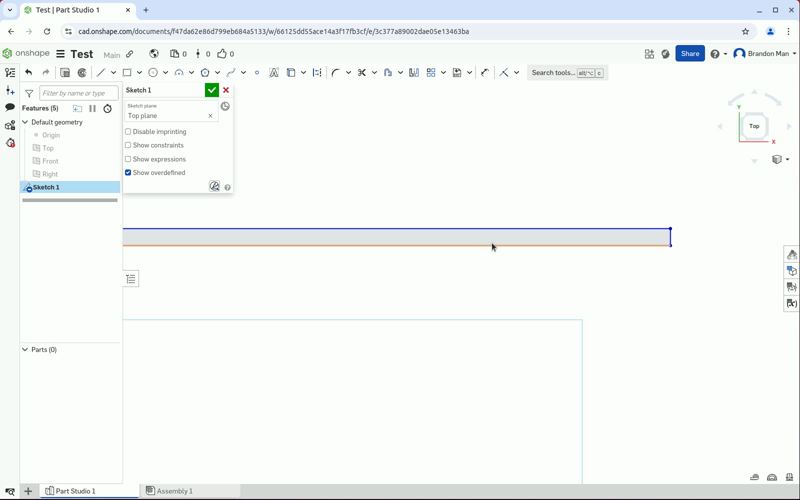
scroll(6)
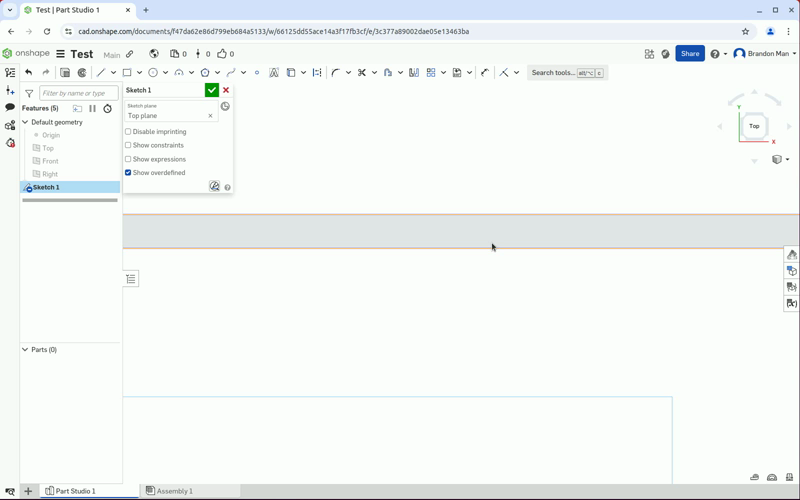
click(492, 242)
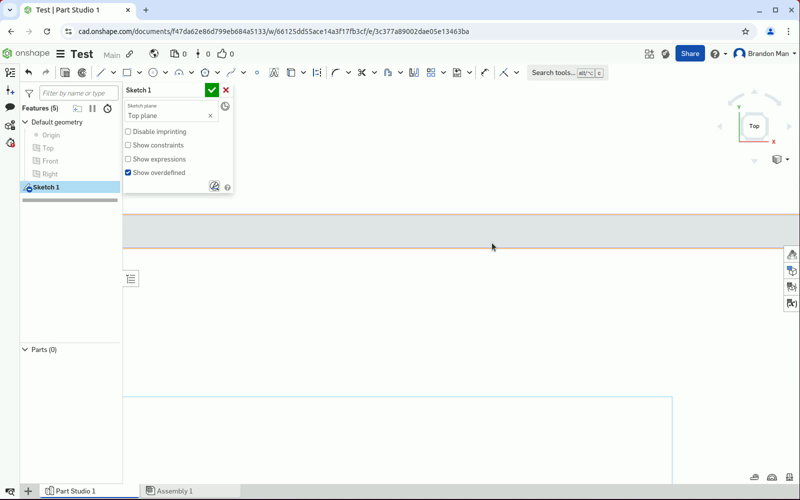
scroll(-6)
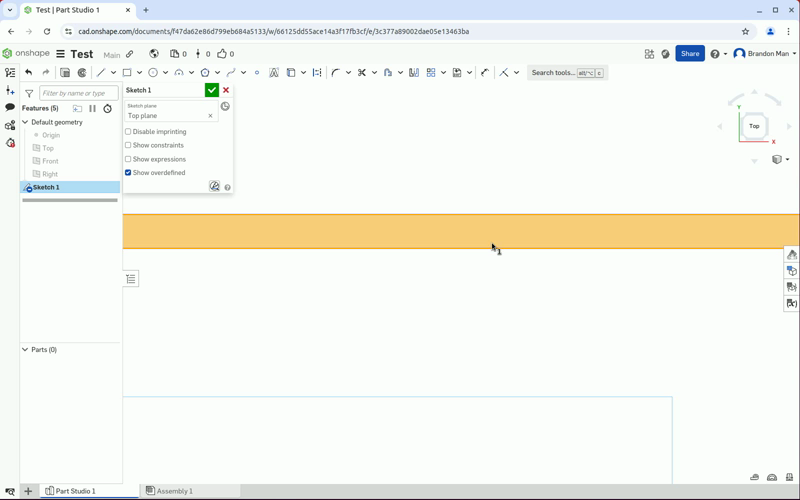
scroll(-6)
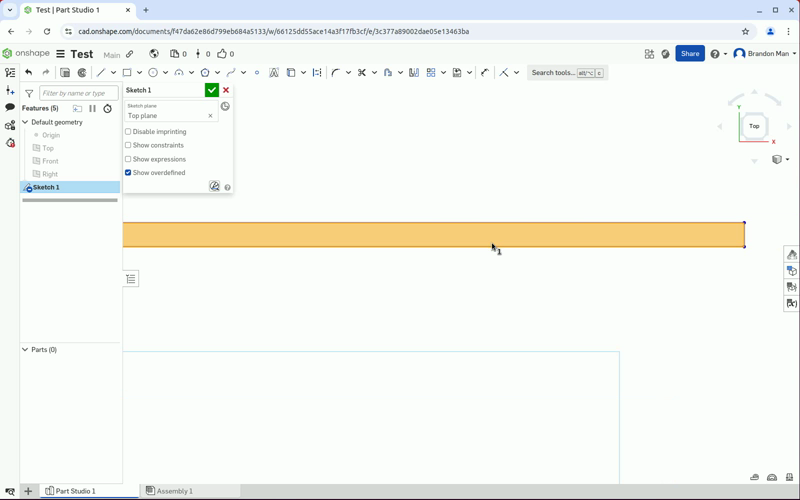
scroll(-6)
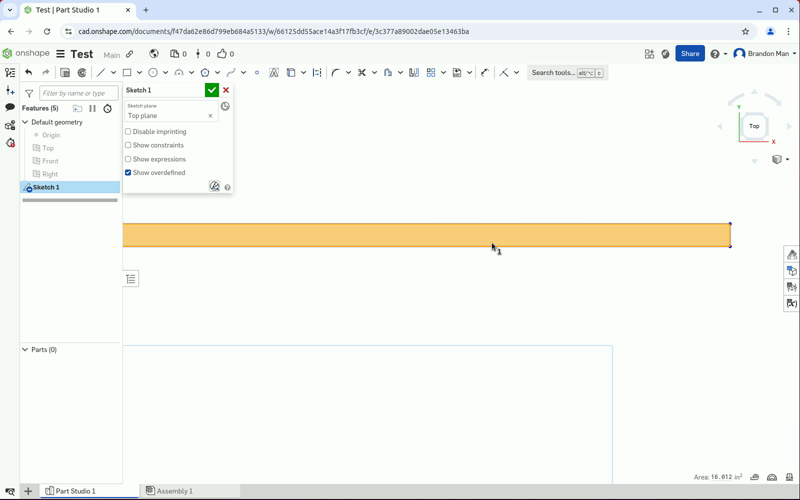
scroll(-6)
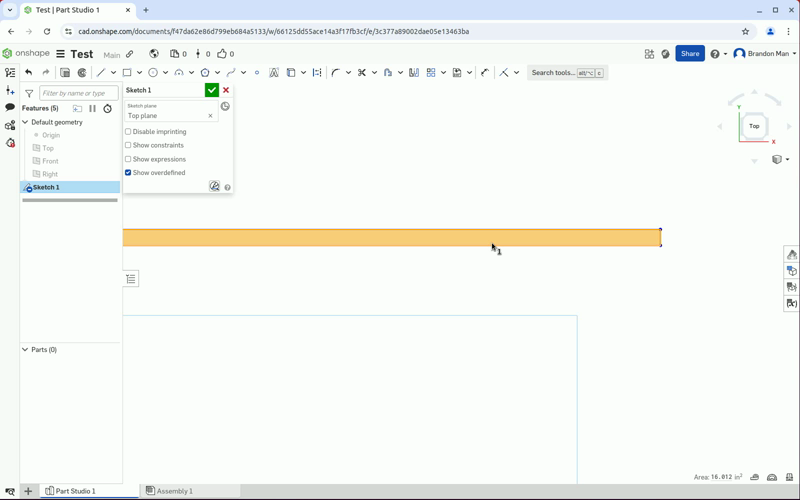
scroll(-6)
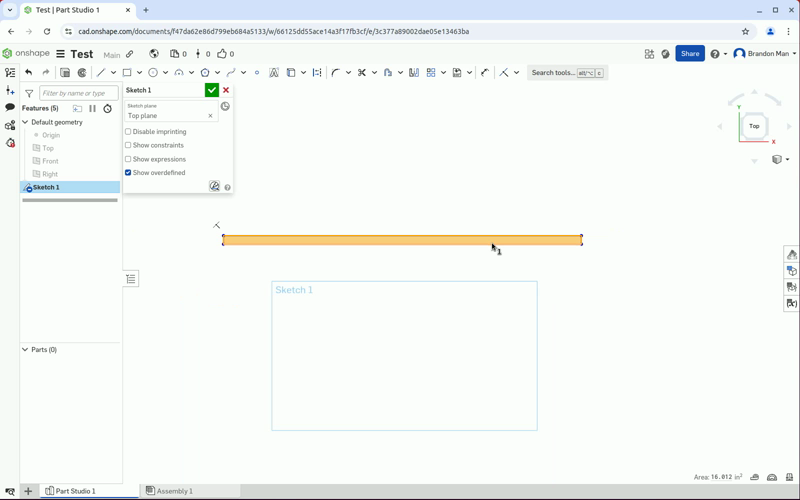
scroll(-6)
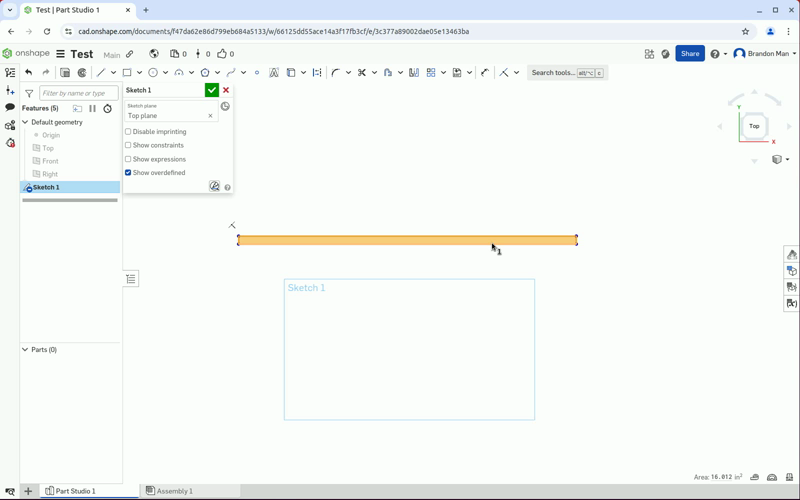
scroll(-6)
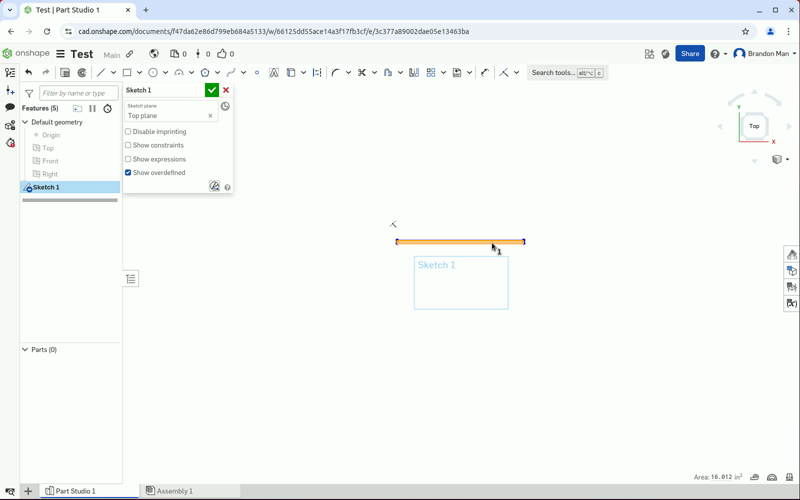
mouse_move(73, 352)
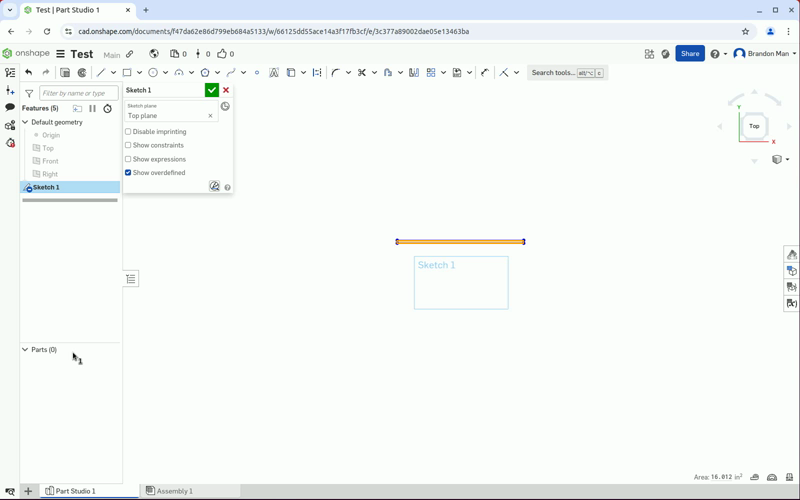
key(shift+y)
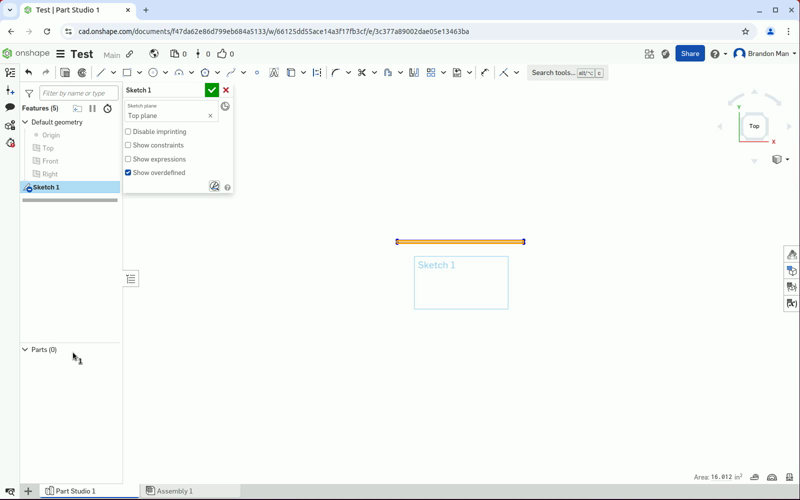
key(shift+e)
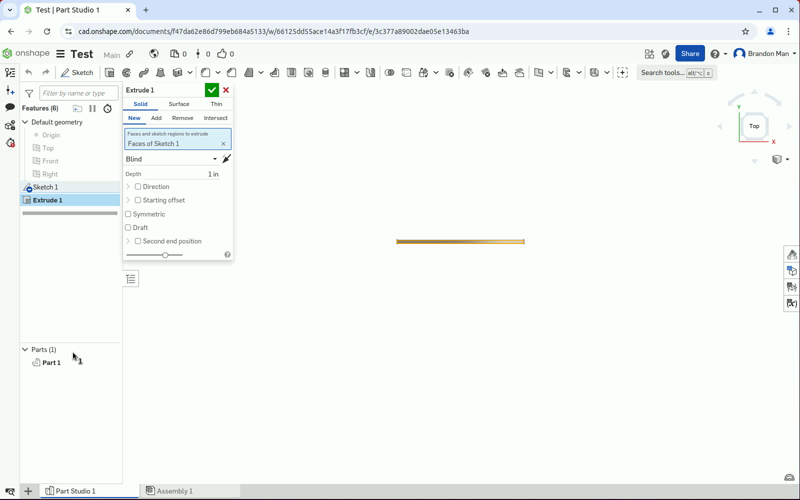
mouse_move(143, 106)
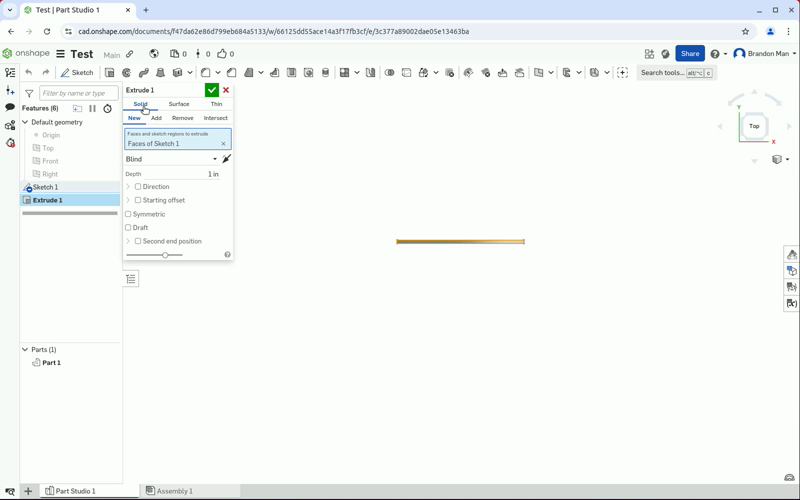
click(143, 106)
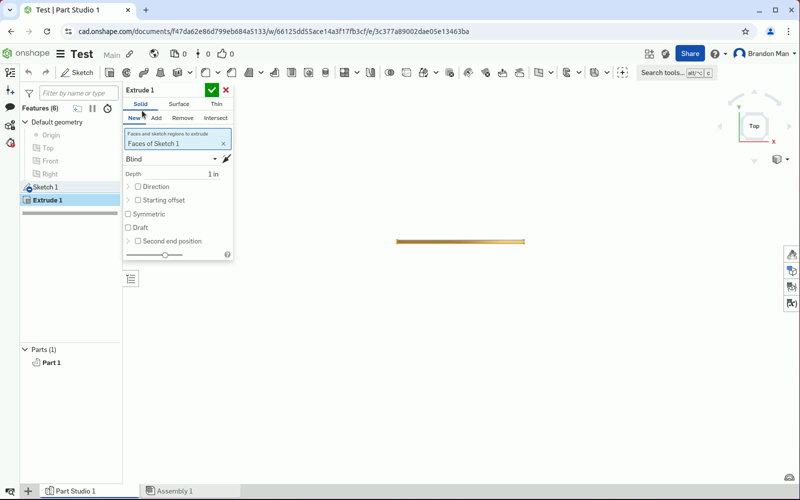
mouse_move(137, 120)
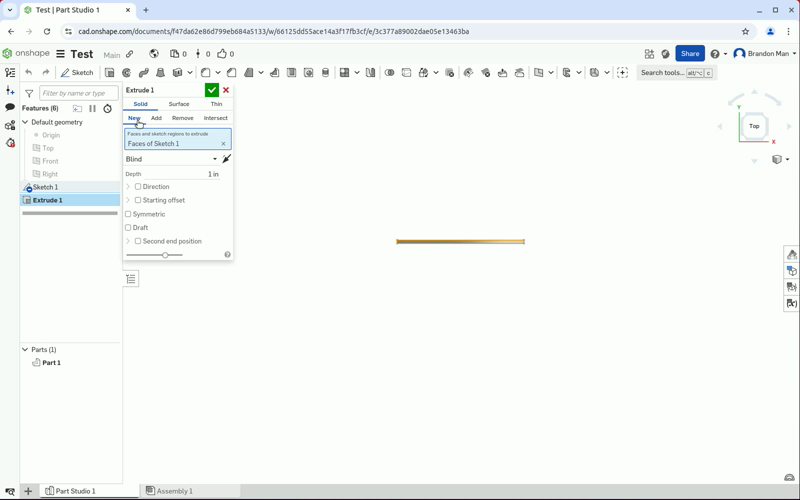
click(137, 120)
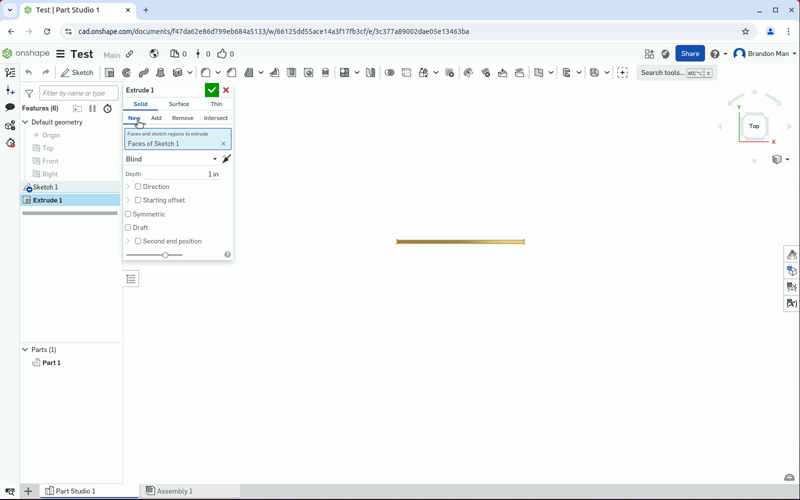
key(tab, 4)
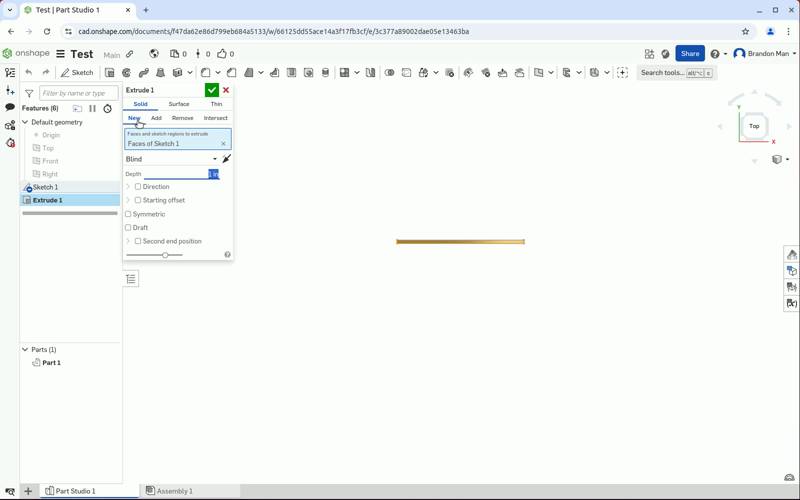
text(23.108)
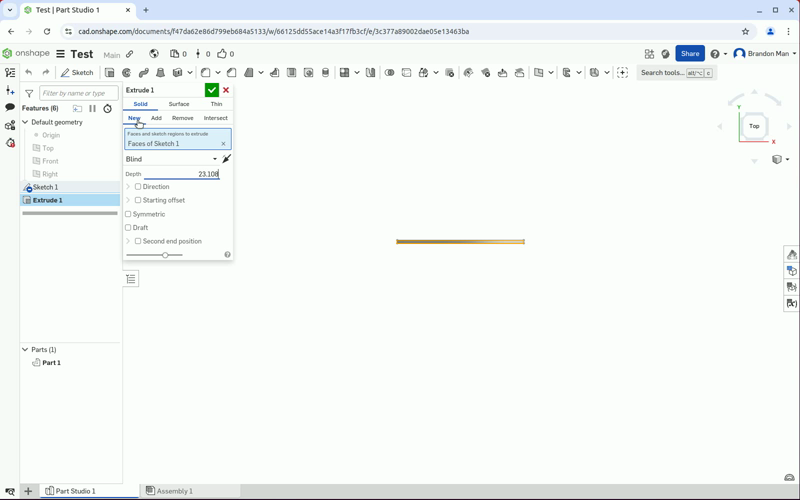
key(enter)
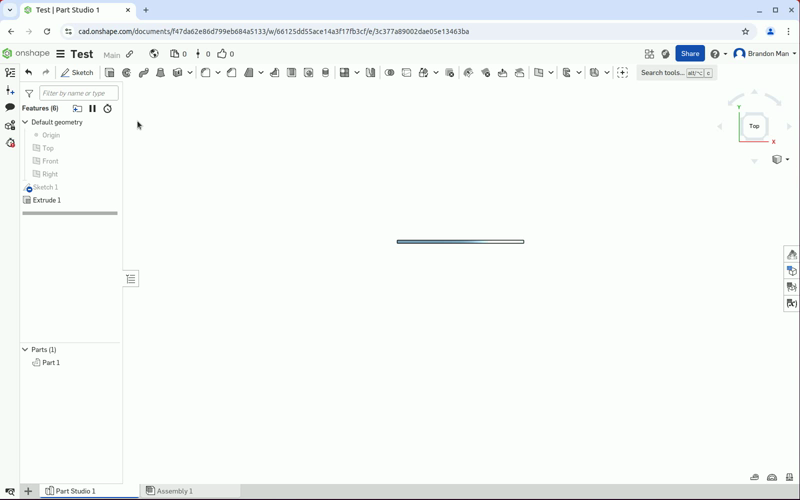
key(shift+h)
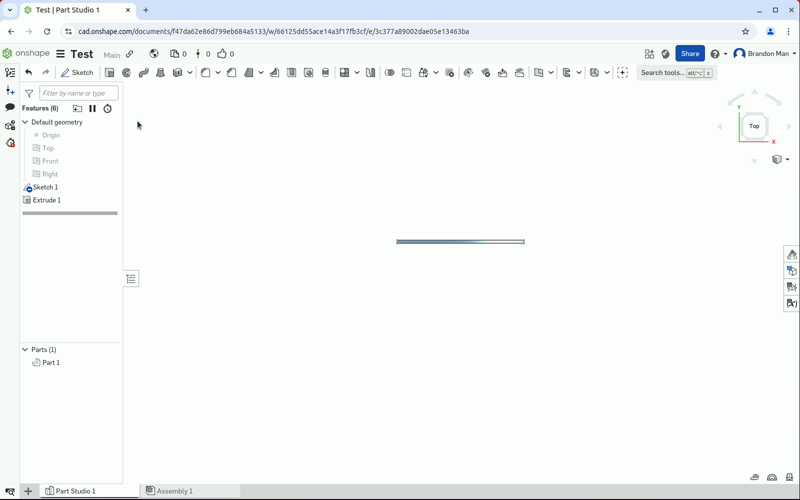
key(shift+h)
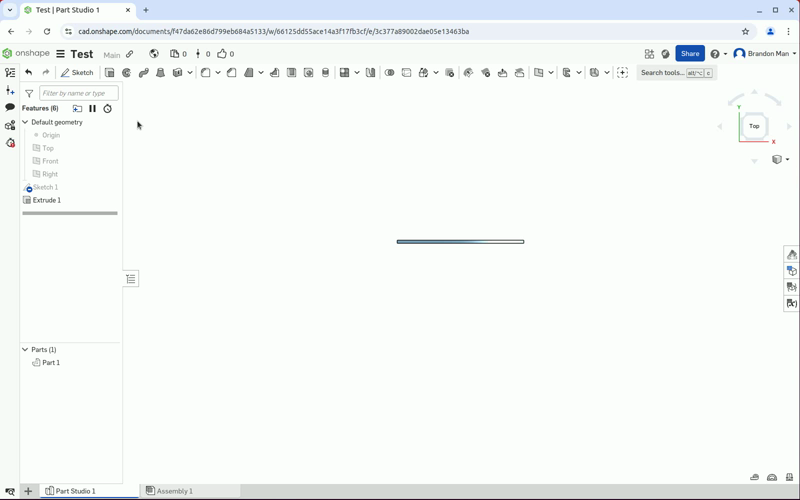
mouse_move(73, 189)
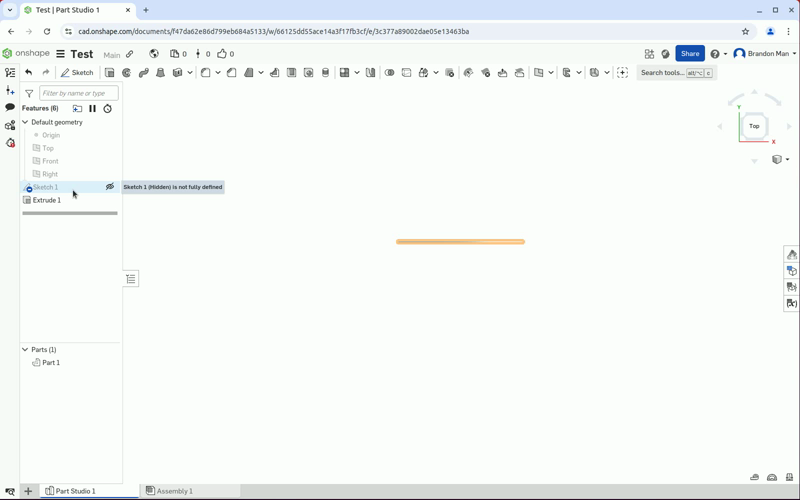
click(73, 189)
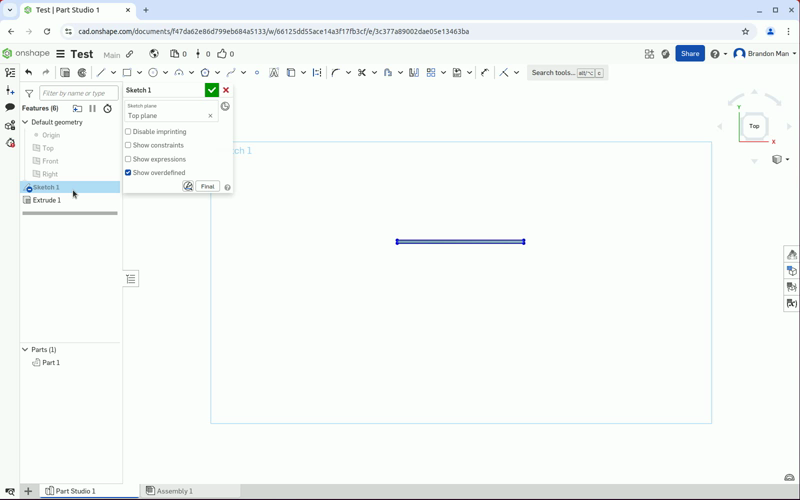
mouse_move(229, 92)
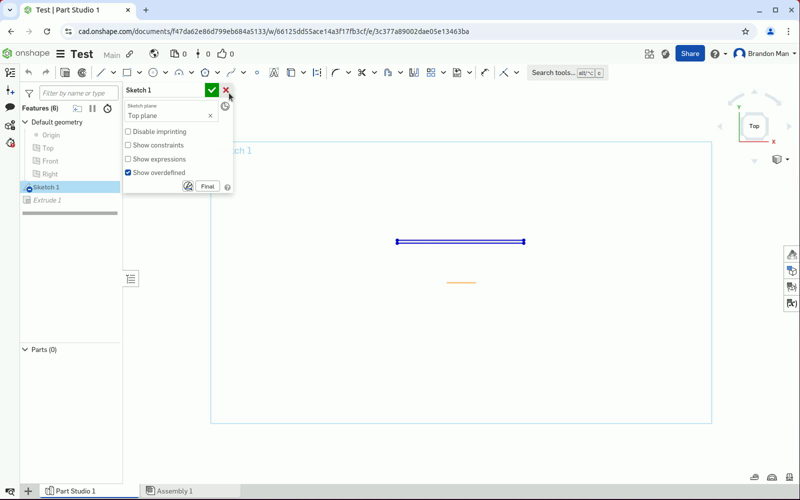
click(229, 92)
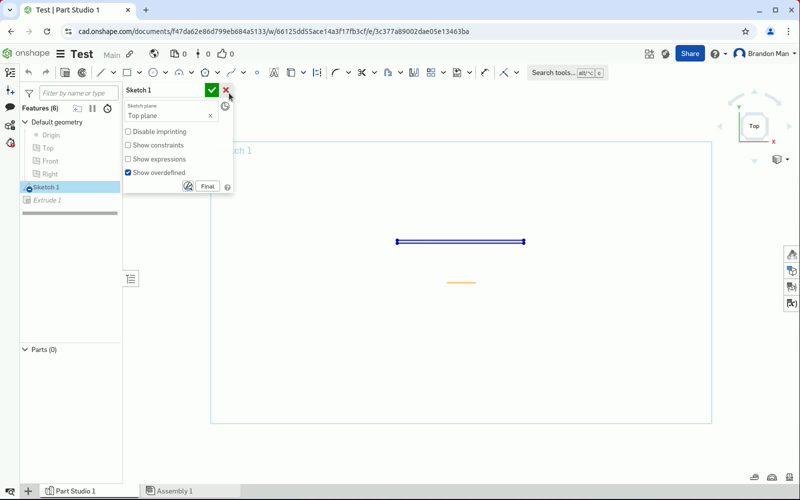
key(shift+s)
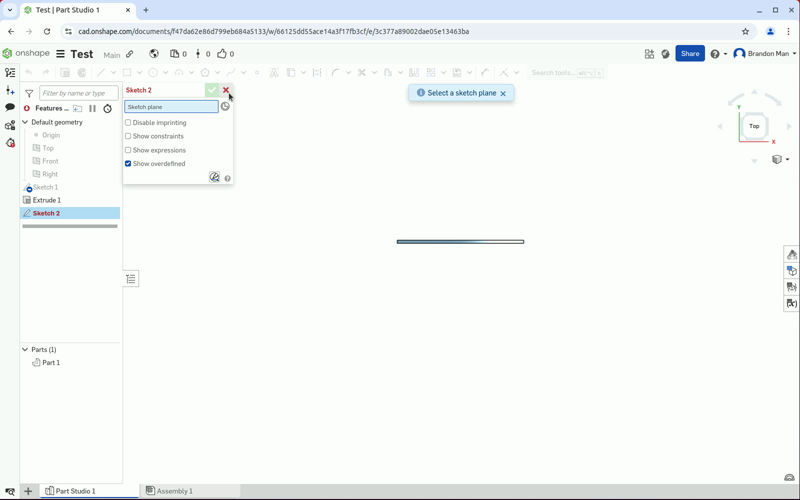
mouse_move(73, 150)
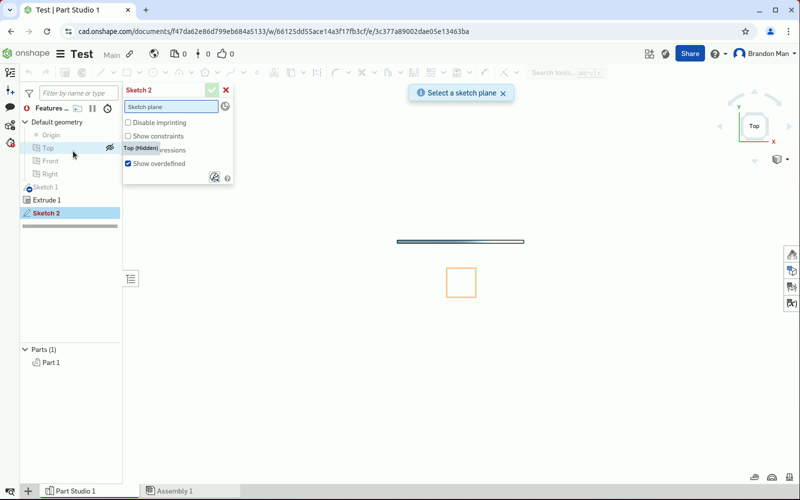
click(73, 150)
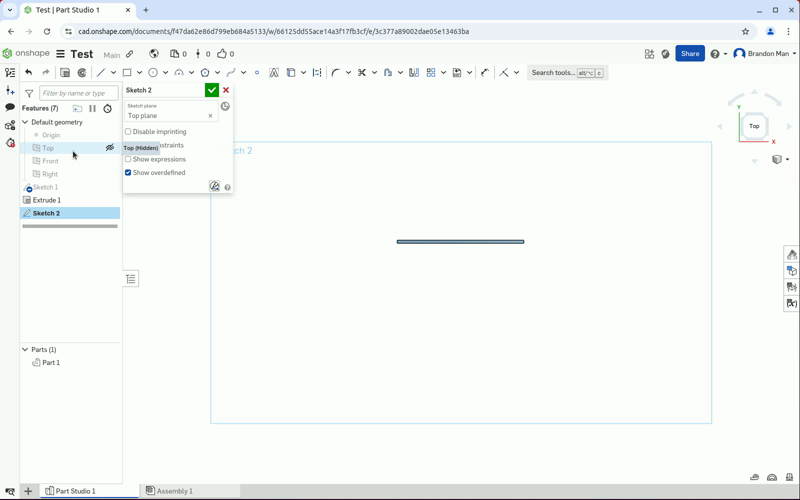
mouse_move(73, 352)
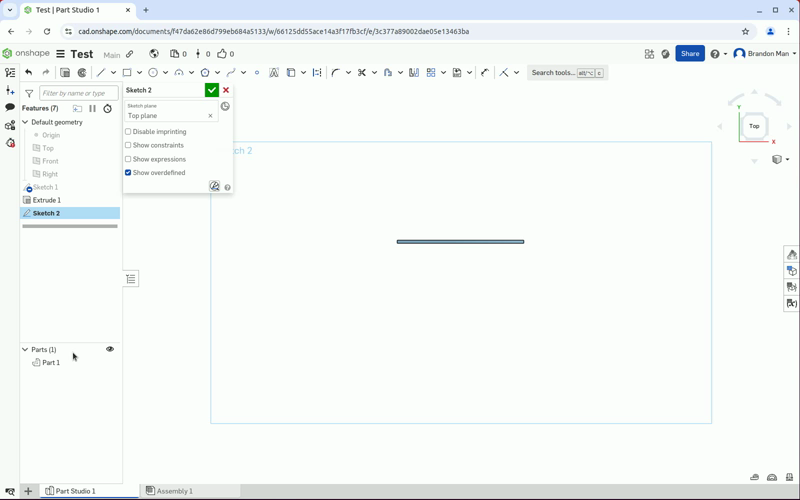
key(y)
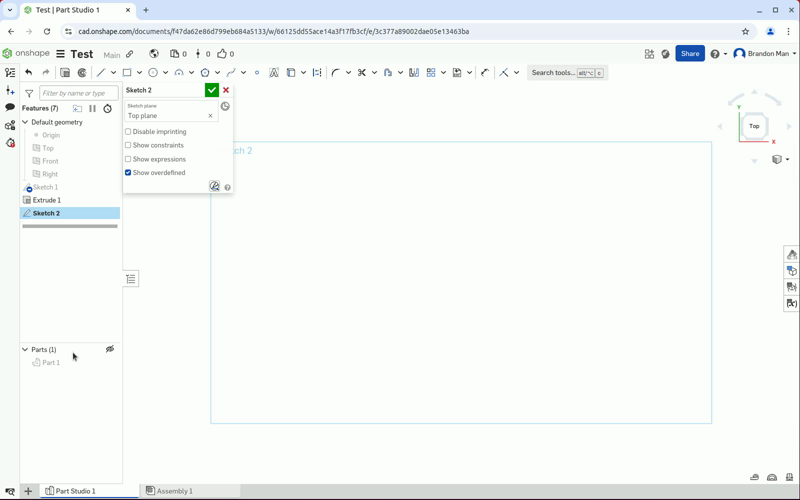
key(l)
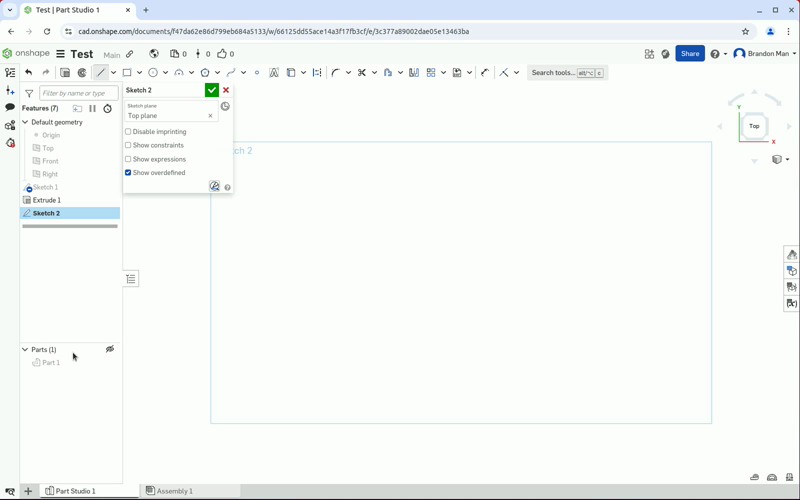
key_down(shift)
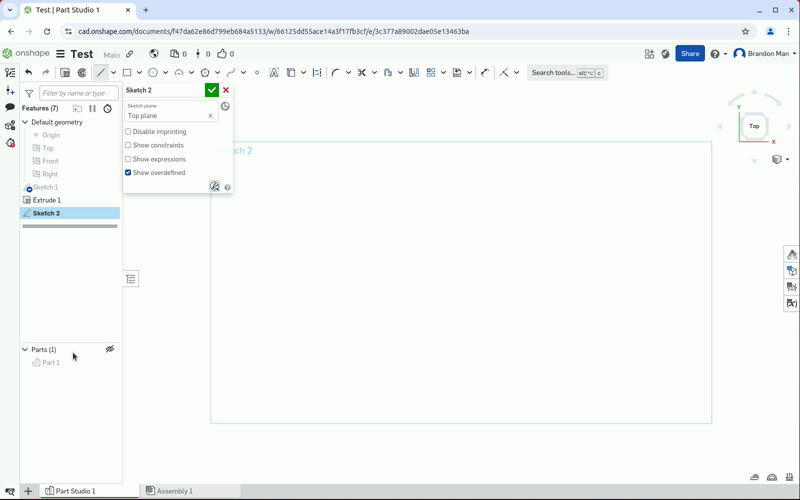
mouse_move(397, 326)
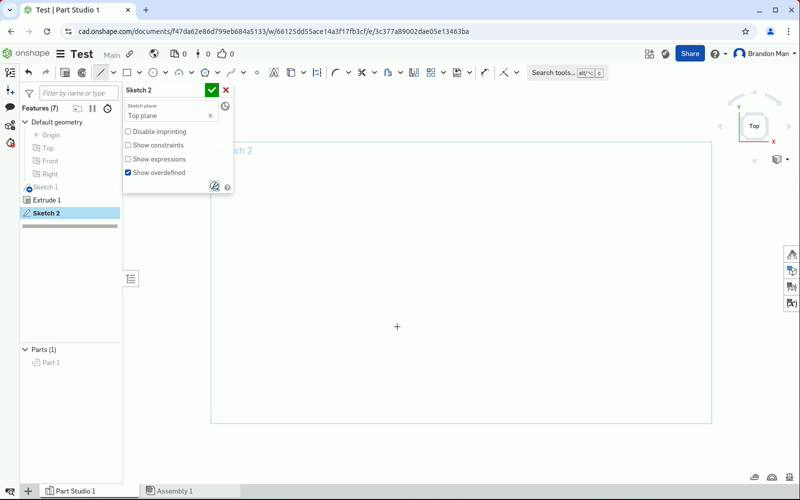
click(397, 326)
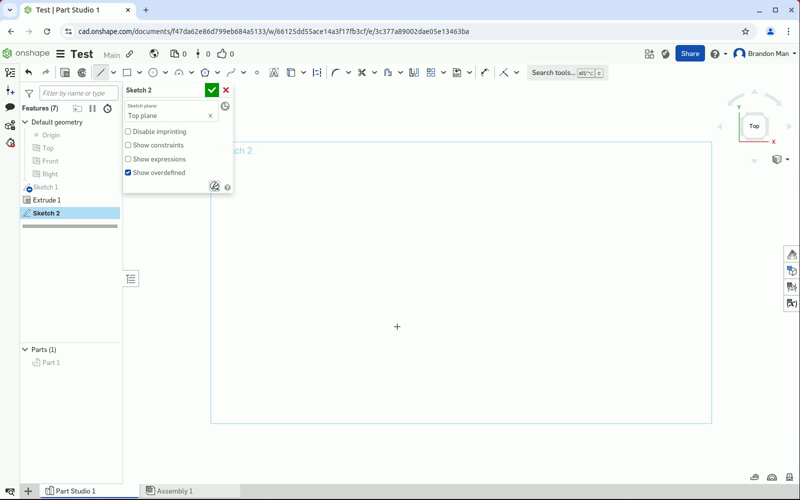
key_up(shift)
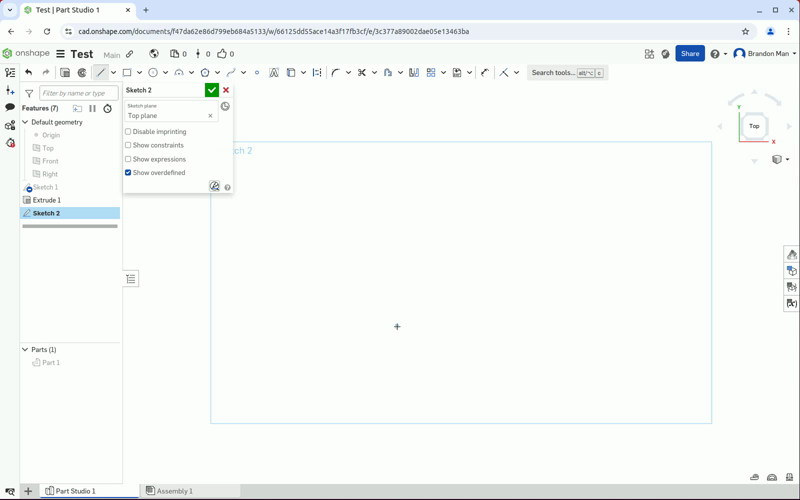
key_down(shift)
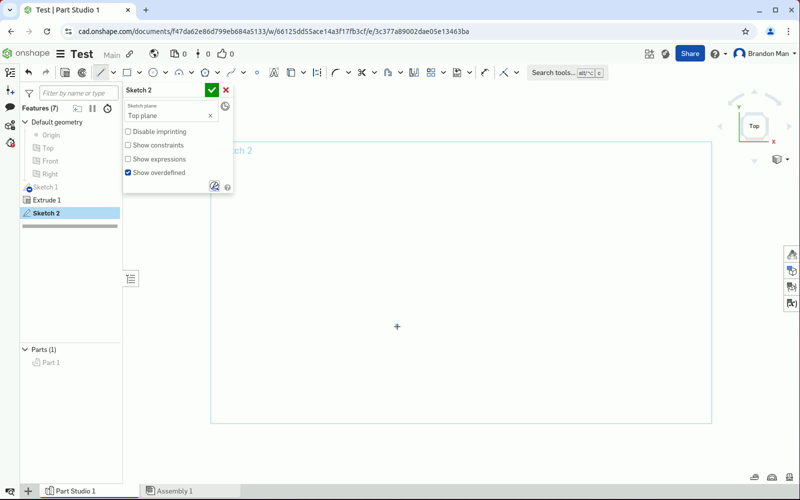
mouse_move(523, 326)
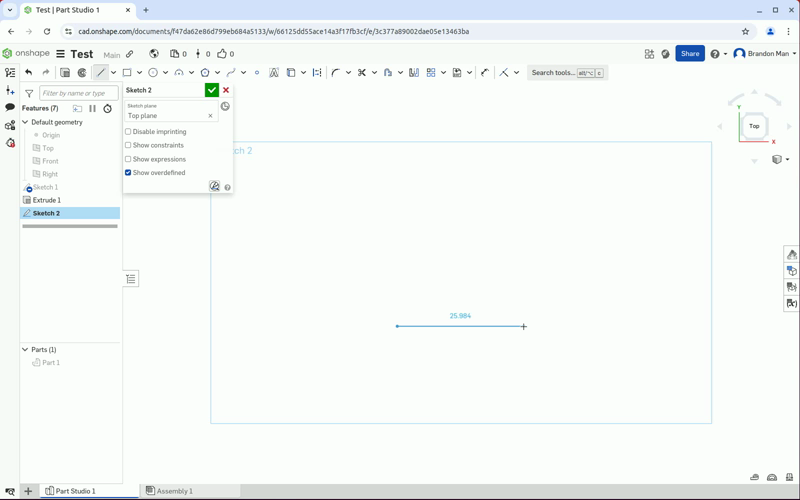
click(523, 326)
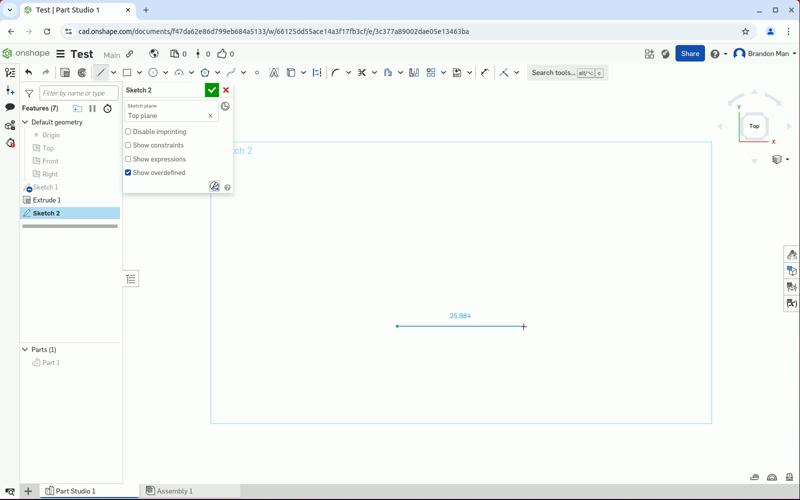
key_up(shift)
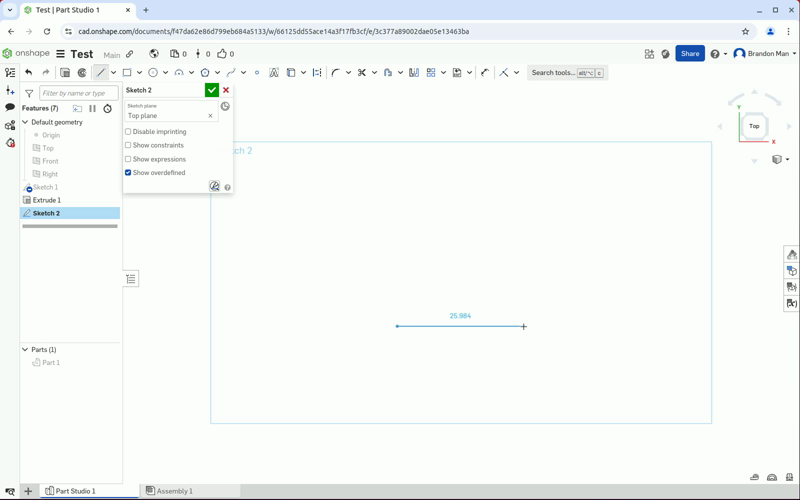
key_down(shift)
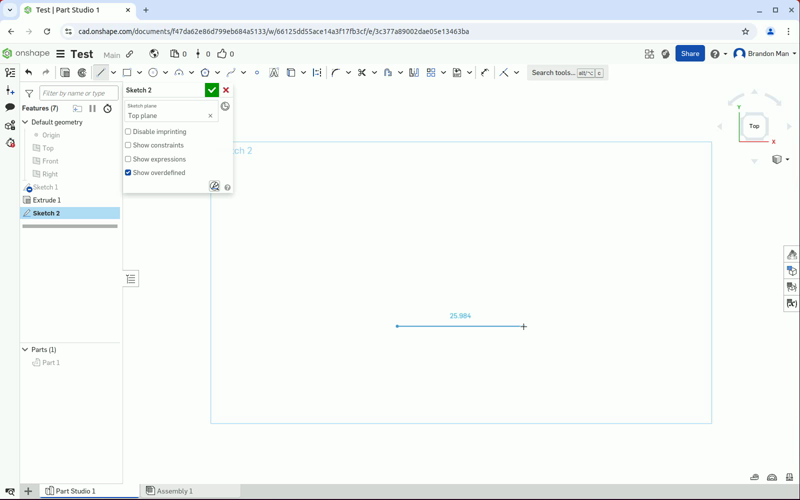
mouse_move(523, 241)
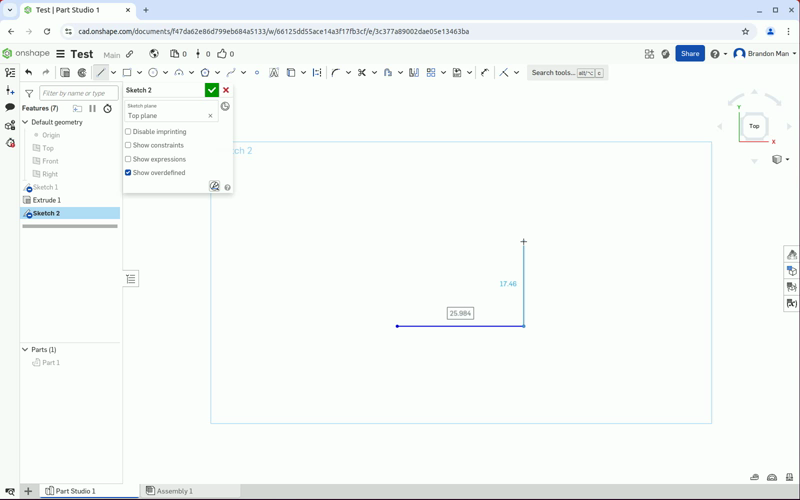
click(523, 241)
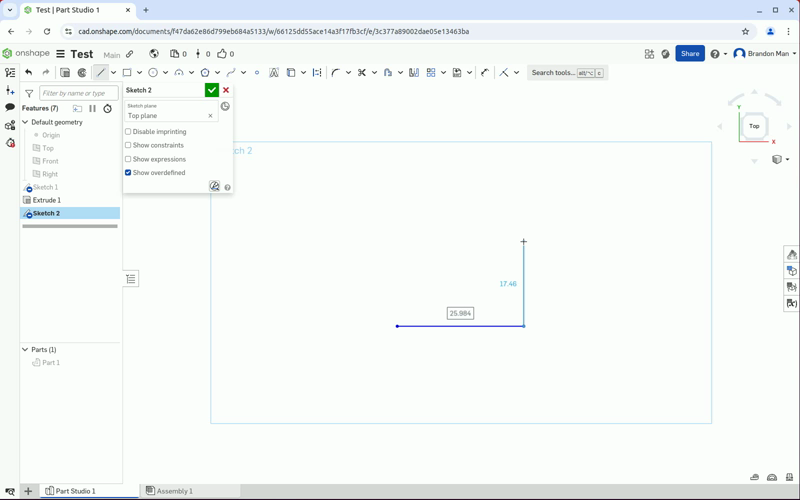
key_up(shift)
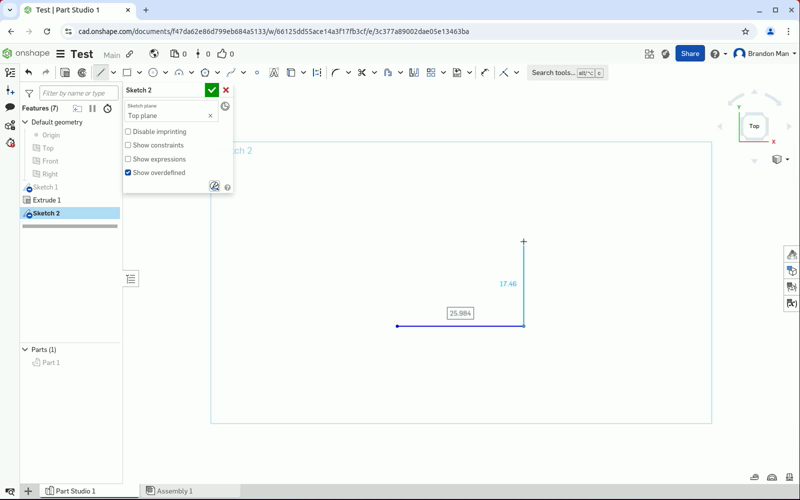
key_down(shift)
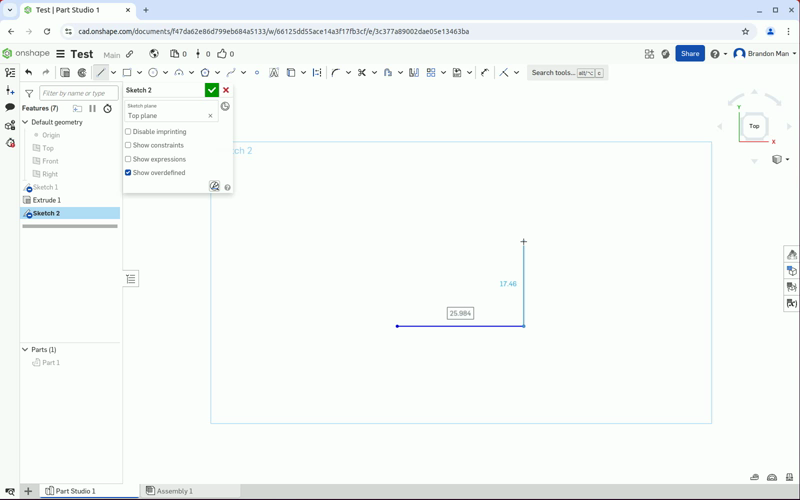
mouse_move(397, 241)
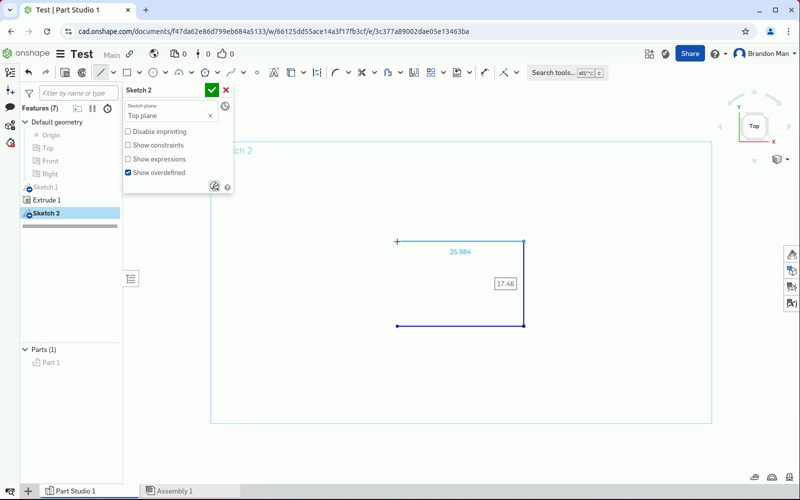
click(397, 241)
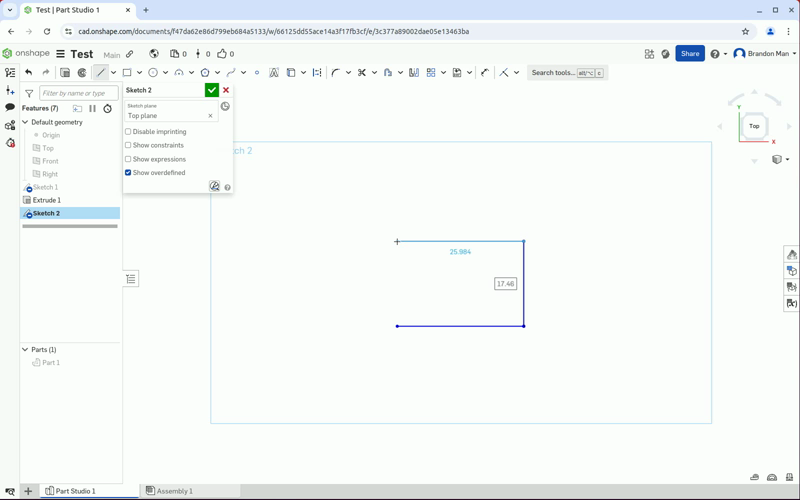
key_up(shift)
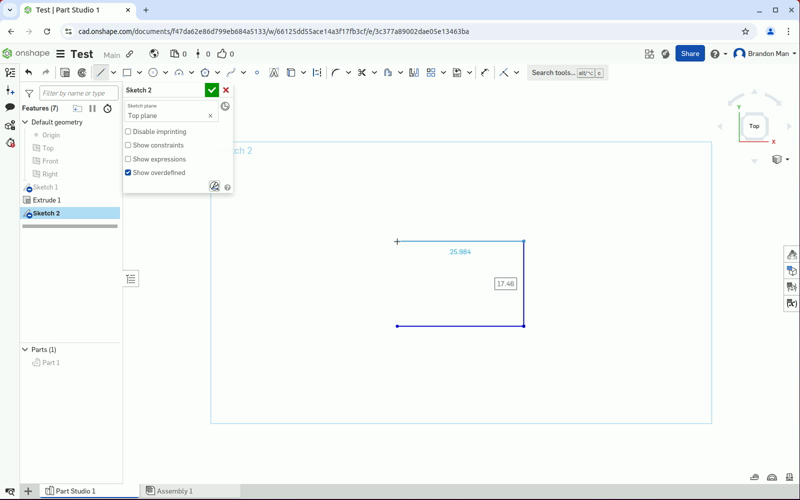
key_down(shift)
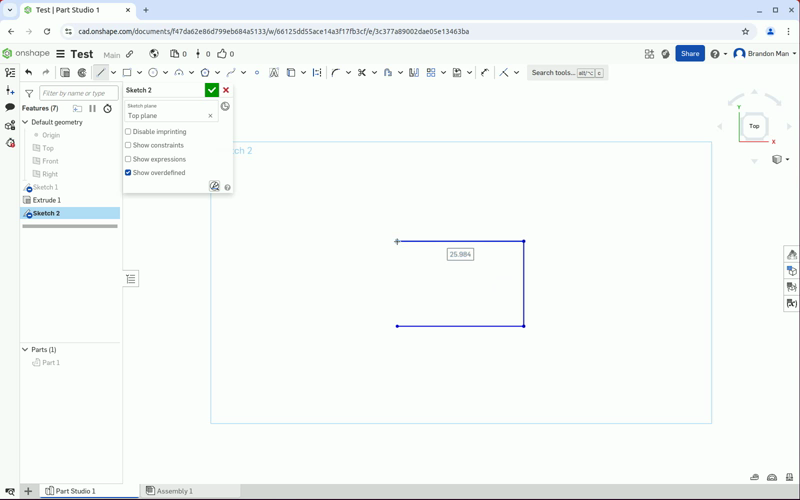
mouse_move(397, 326)
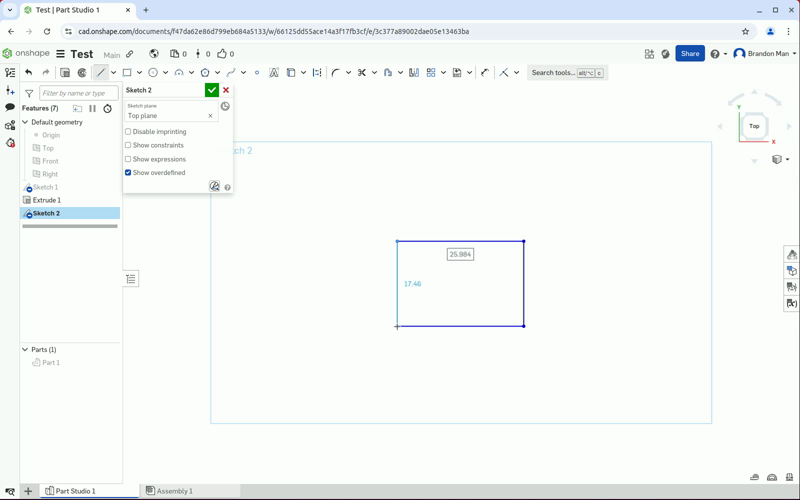
key_up(shift)
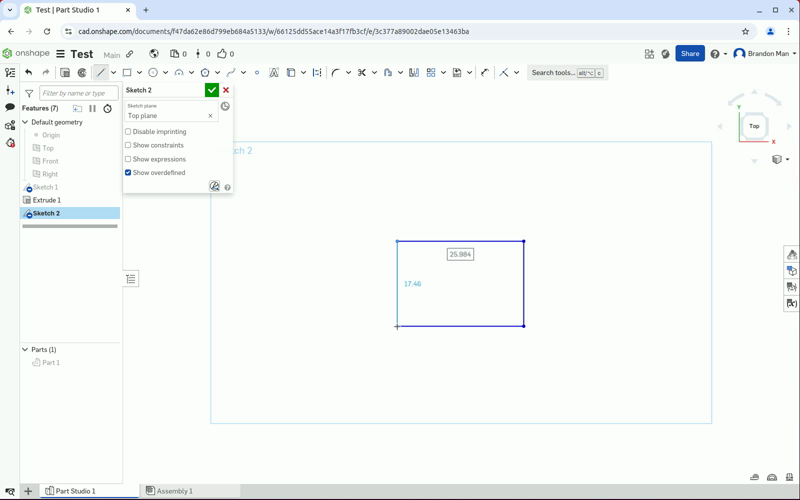
click(397, 326)
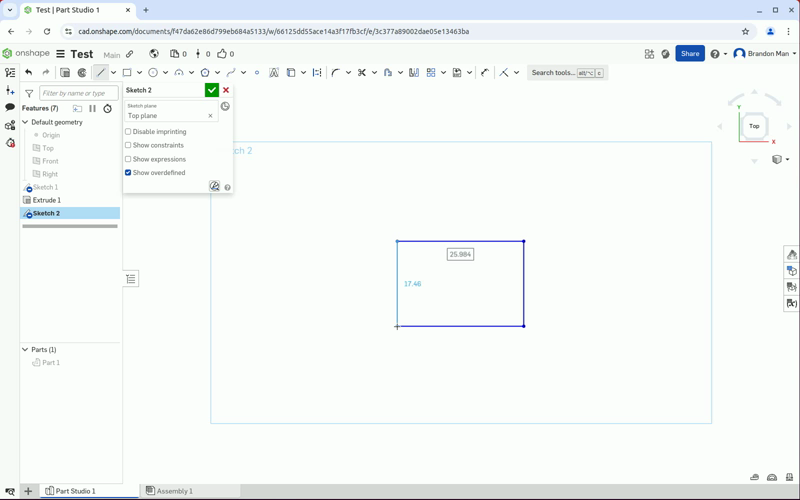
key(esc)
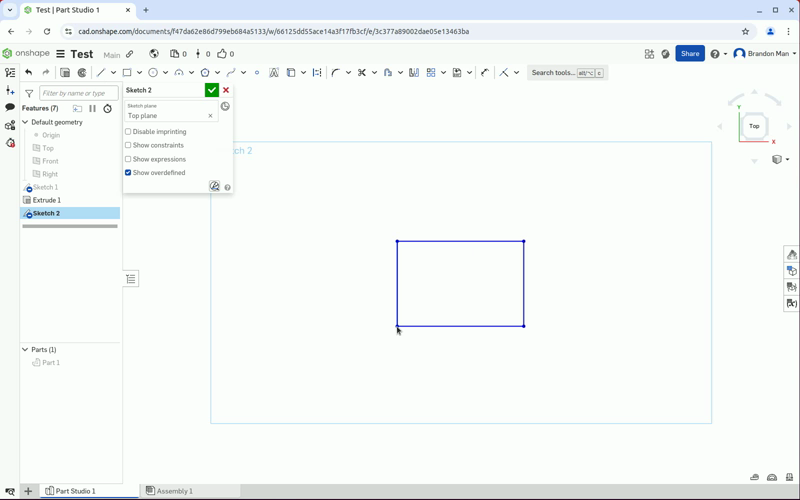
mouse_move(463, 260)
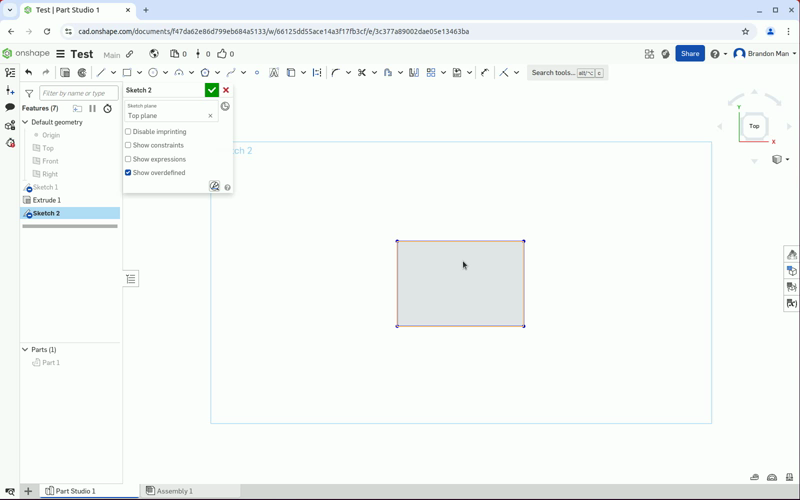
click(463, 260)
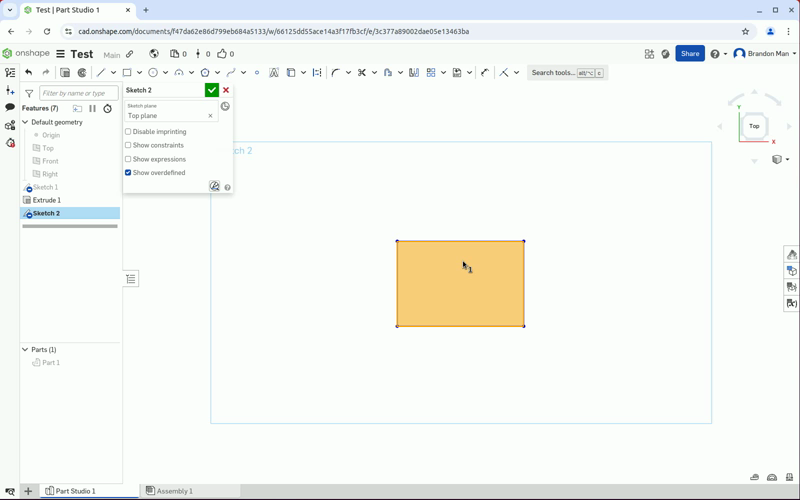
mouse_move(73, 352)
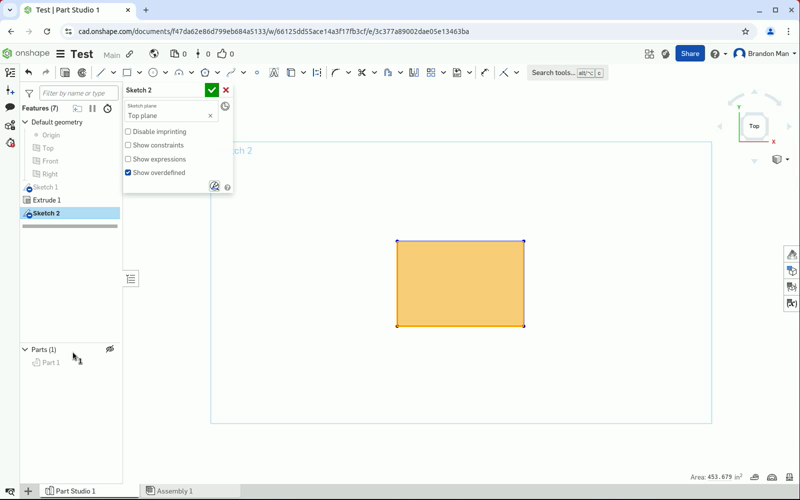
key(shift+y)
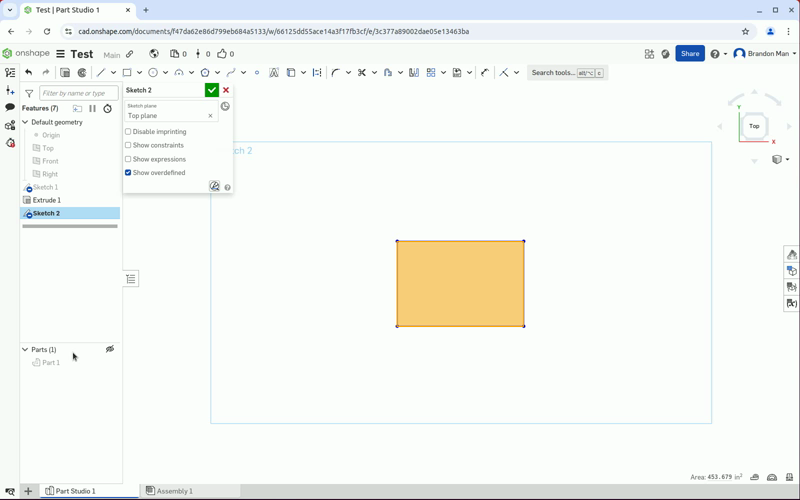
key(shift+e)
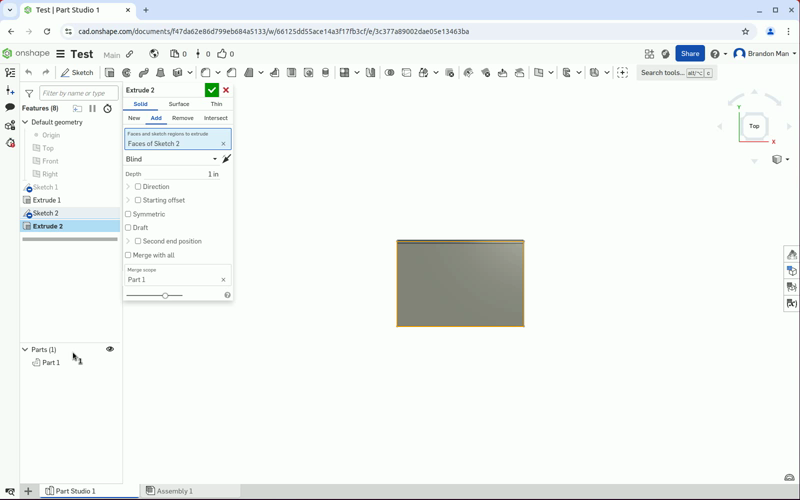
mouse_move(143, 106)
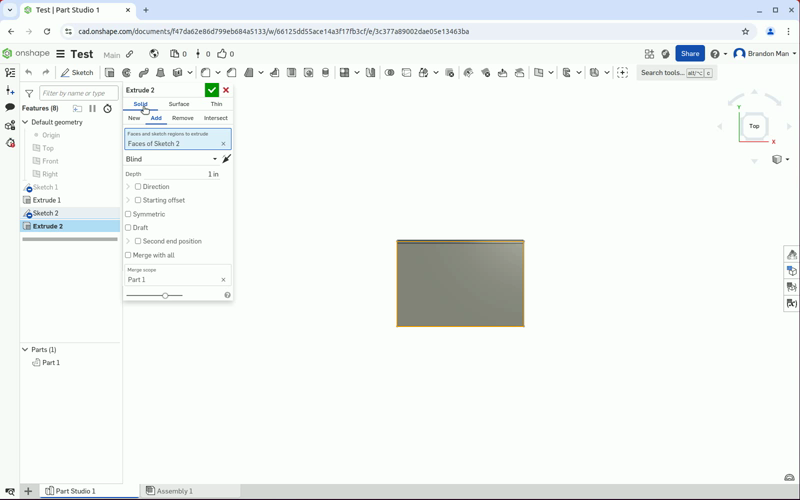
click(143, 106)
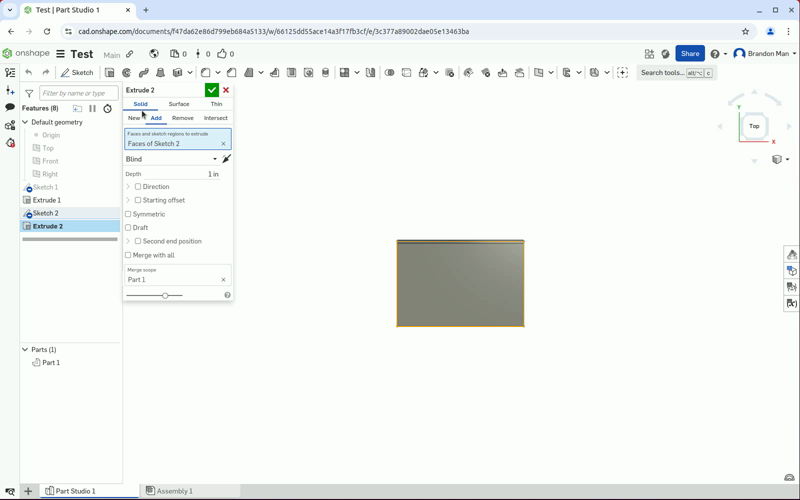
mouse_move(137, 120)
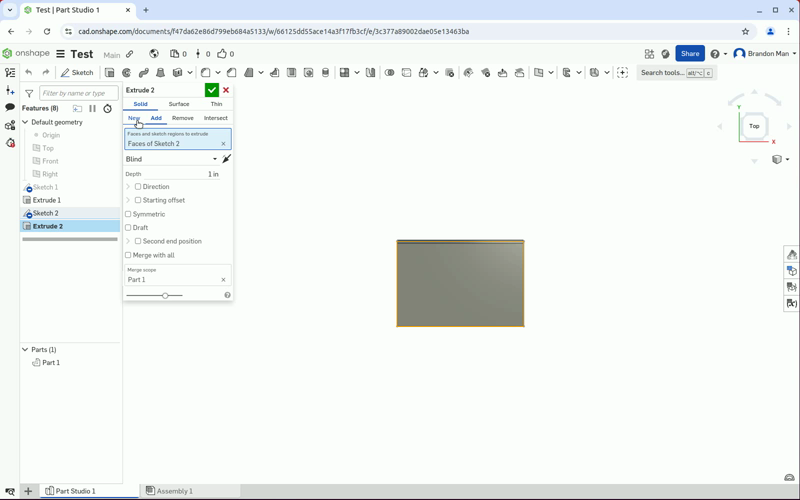
click(137, 120)
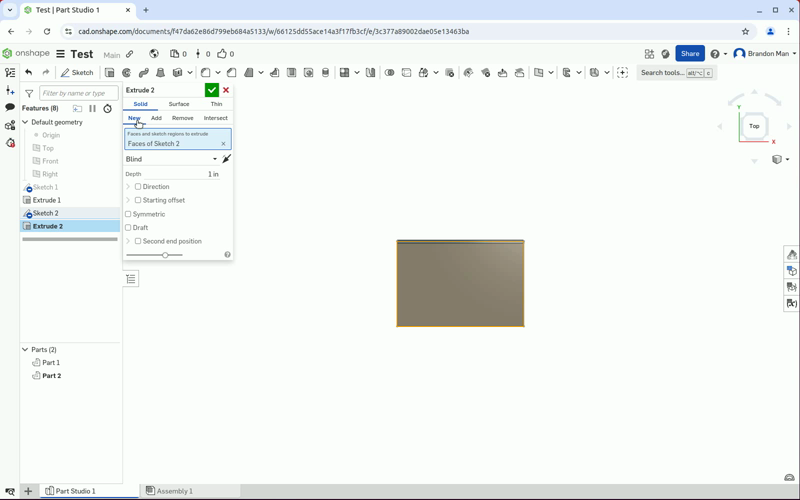
key(tab, 4)
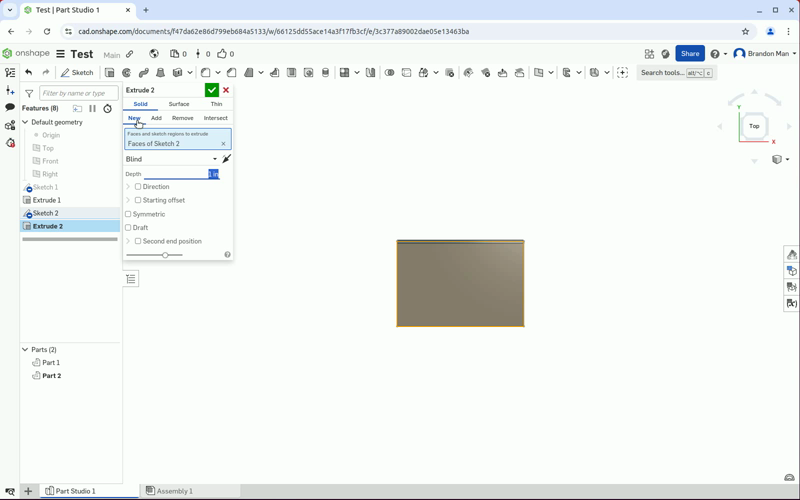
text(-1.444)
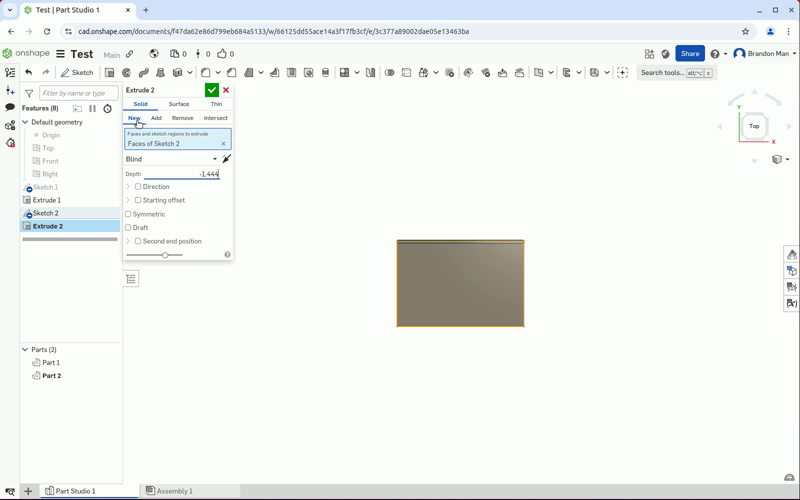
key(enter)
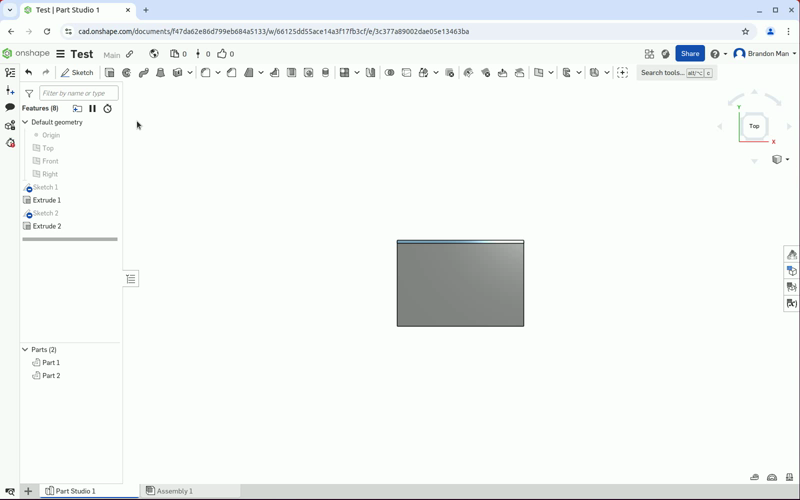
key(shift+h)
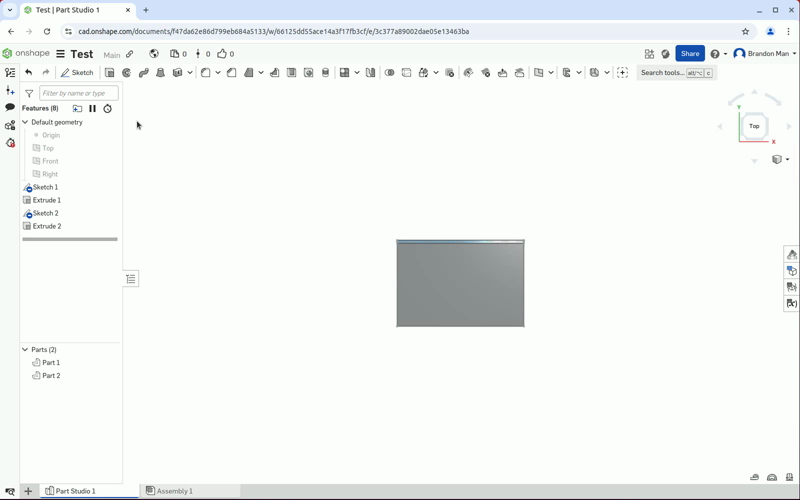
key(shift+h)
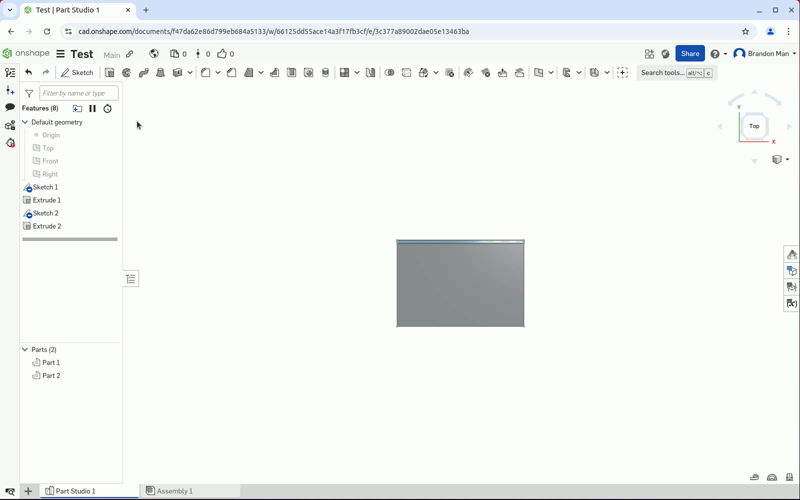
key(shift+7)
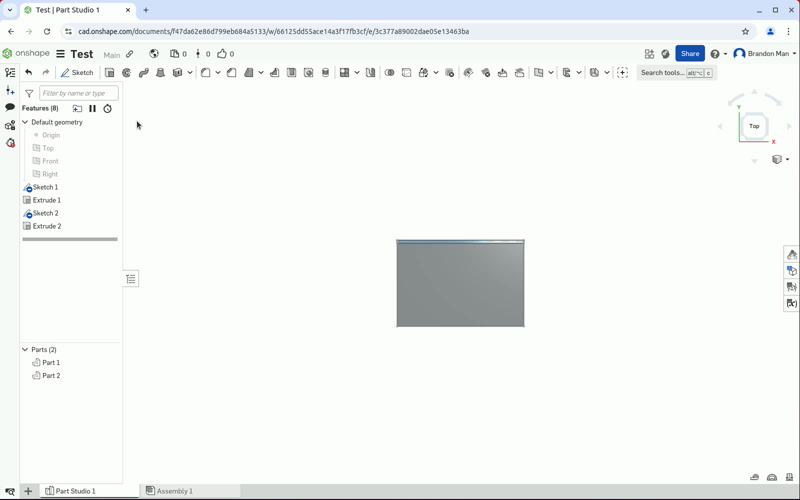
key(up, 3)
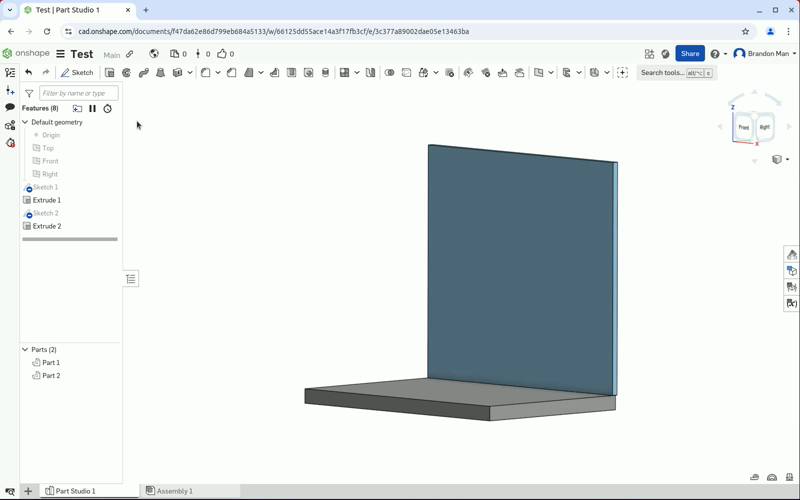
key(left, 3)
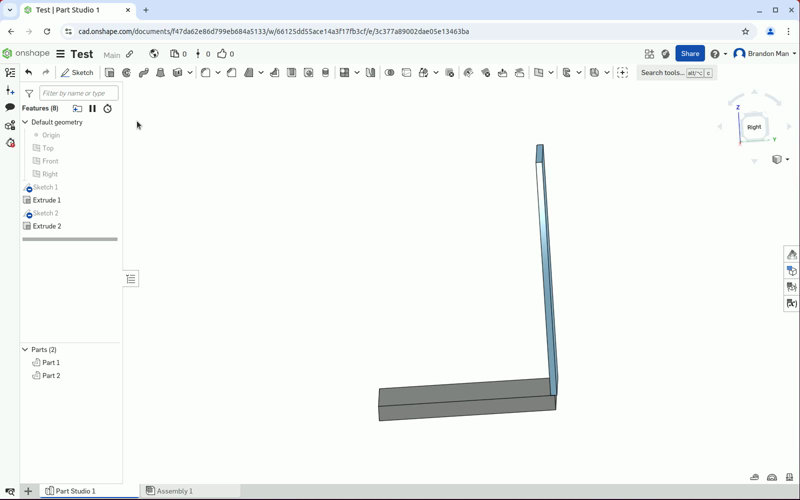
key(right, 3)
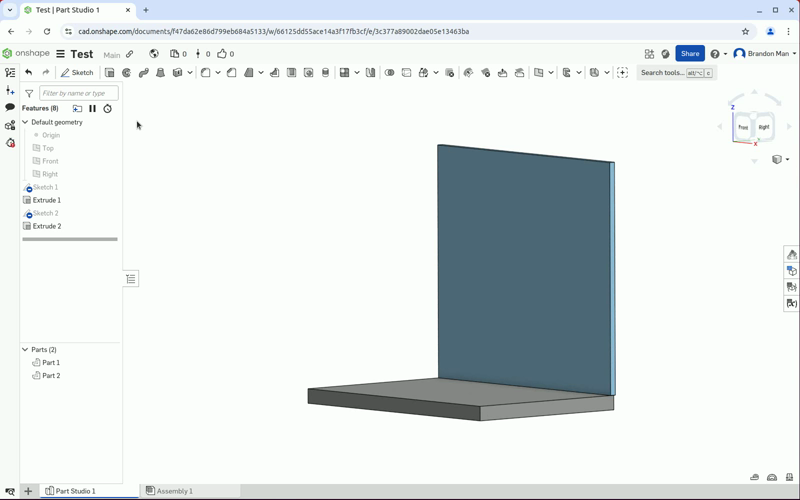
key(down, 3)
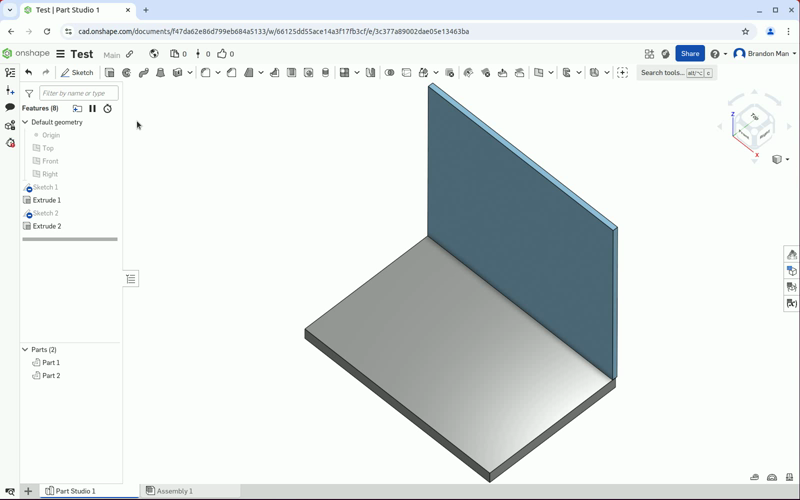
mouse_move(73, 189)
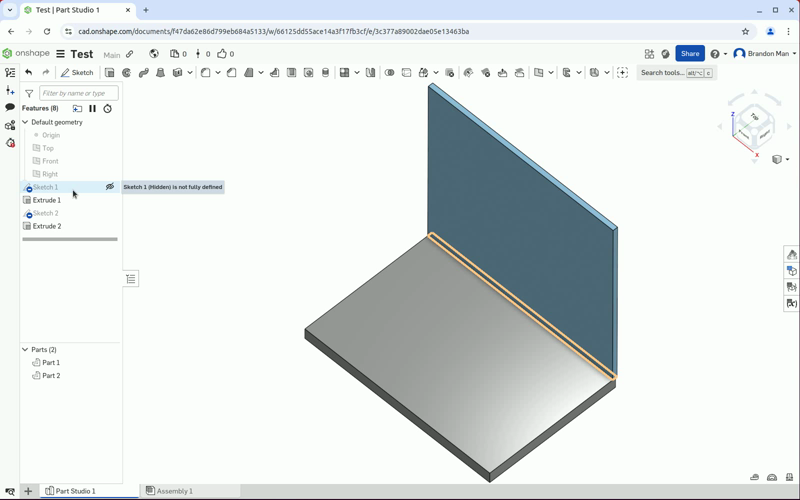
click(73, 189)